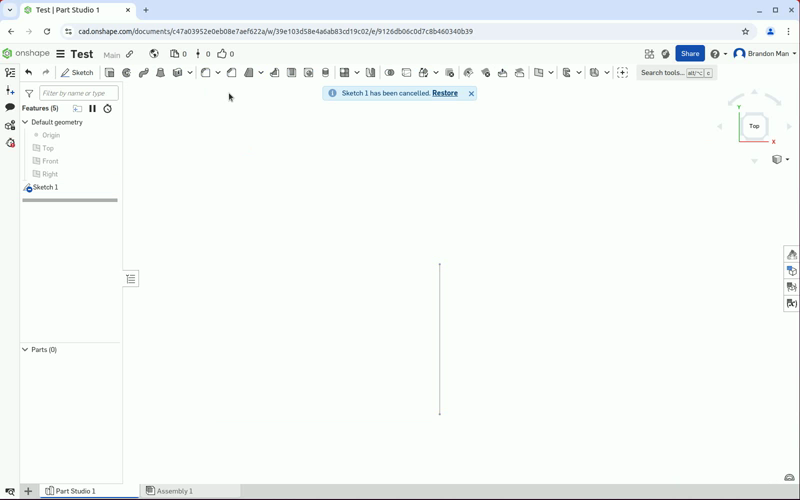
key(shift+h)
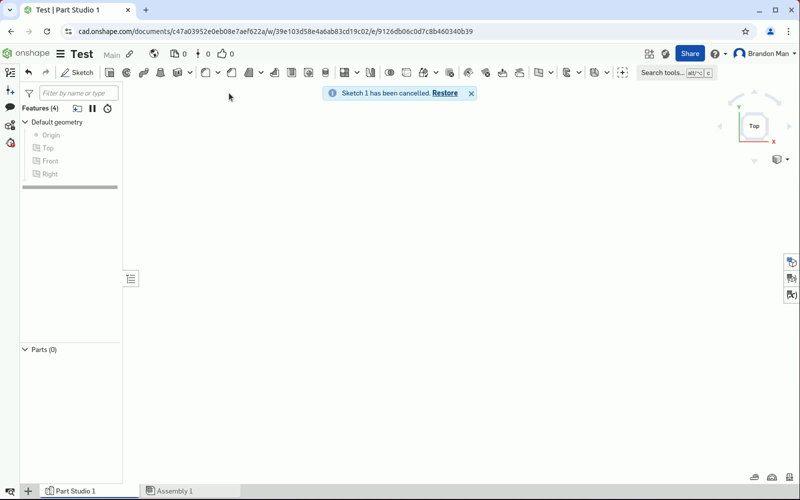
mouse_move(73, 352)
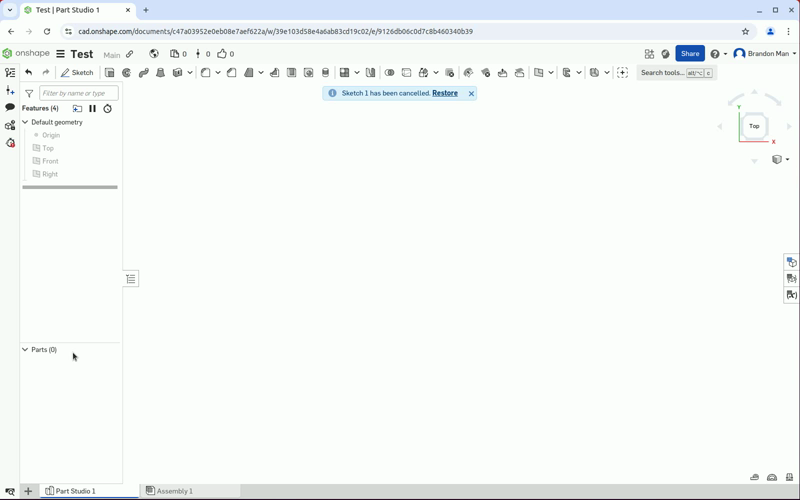
key(y)
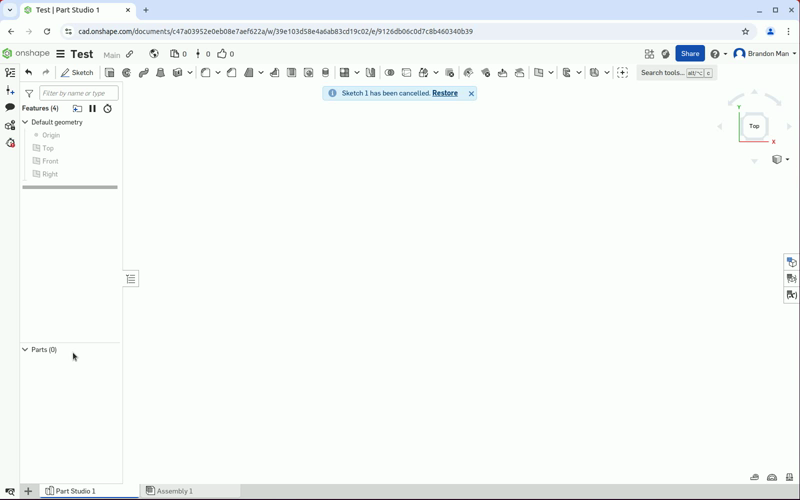
key(shift+p)
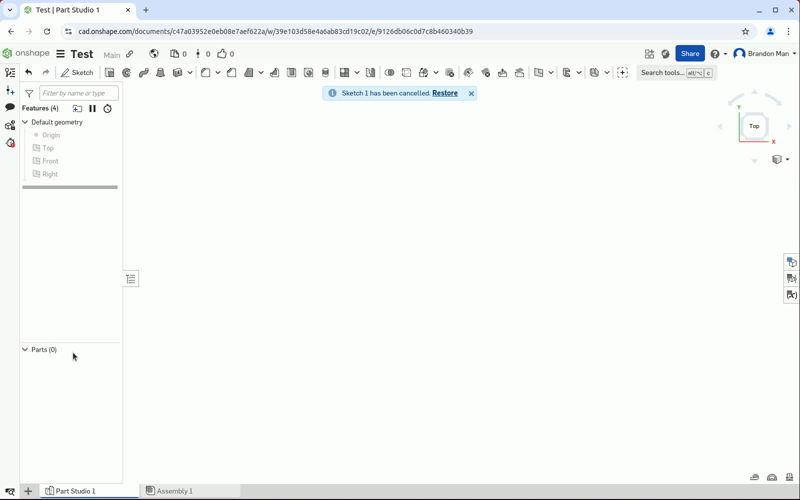
key(space)
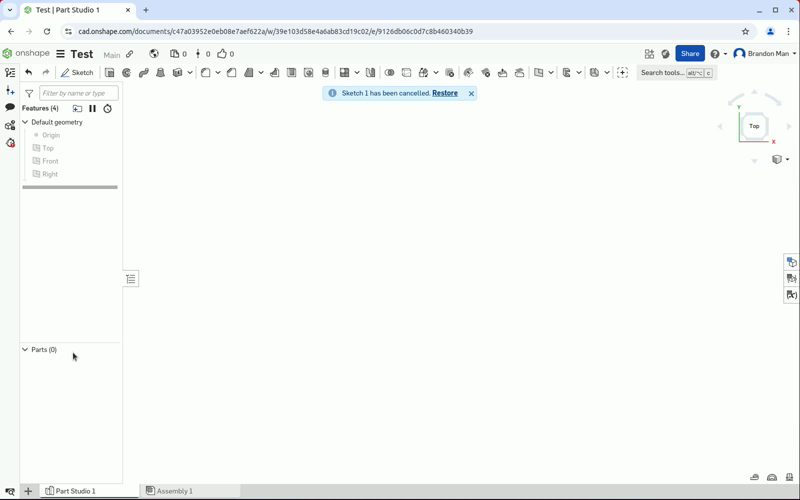
key_down(shift)
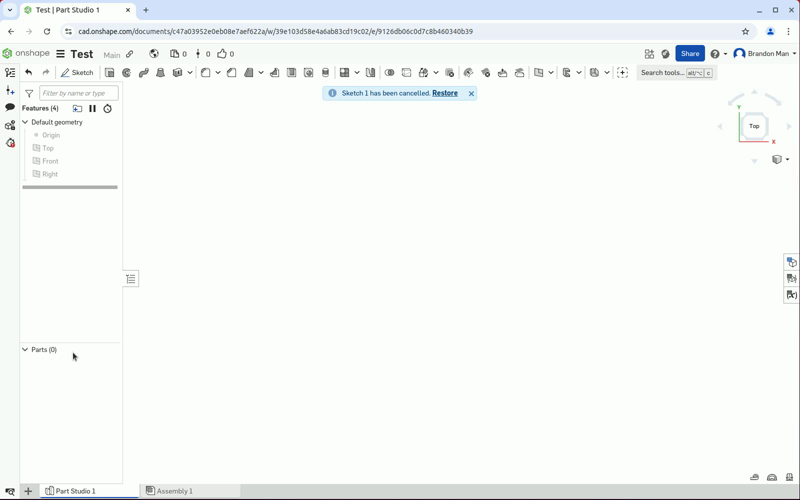
key(up)
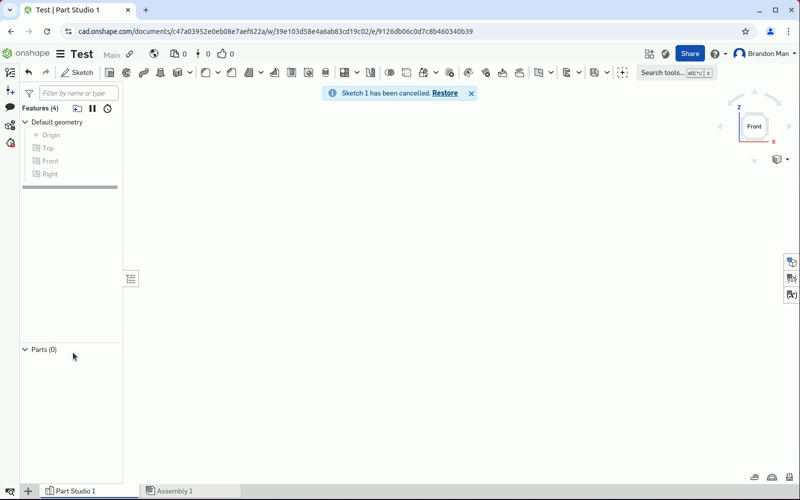
key_up(shift)
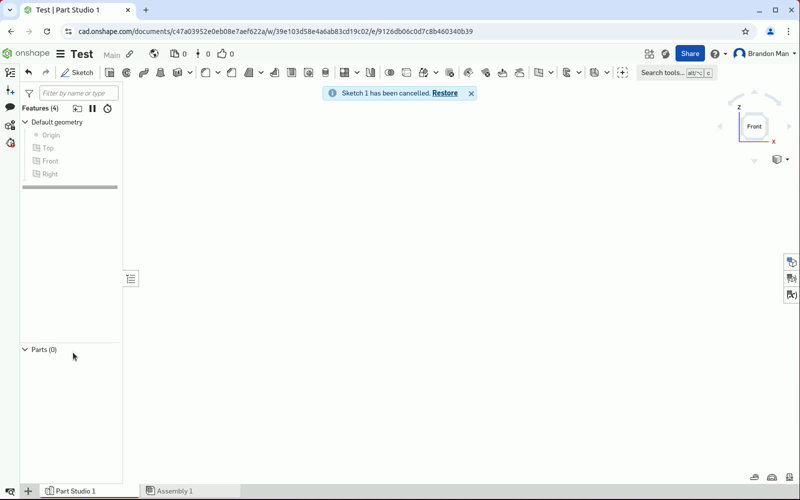
mouse_move(73, 352)
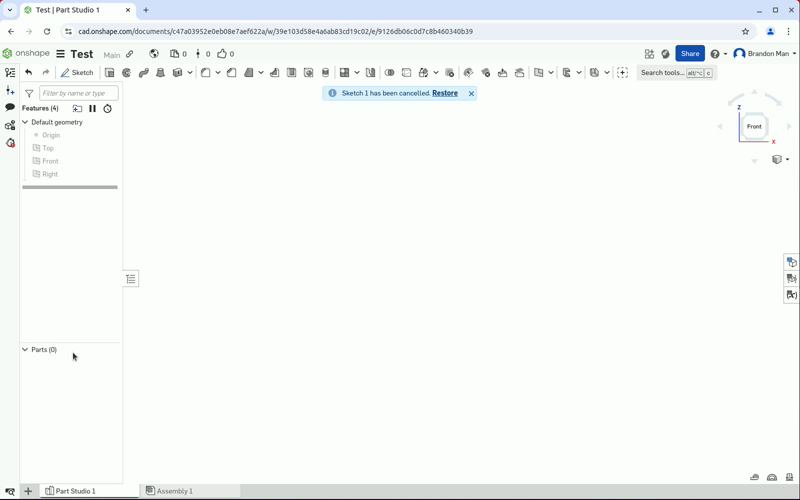
key(shift+y)
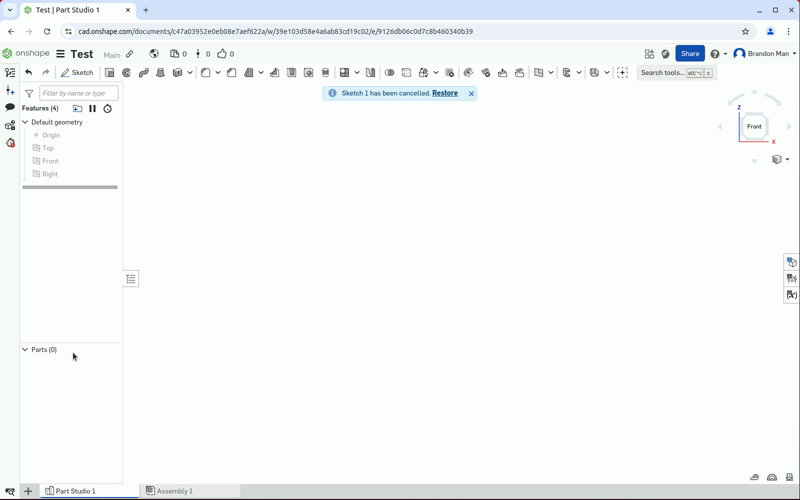
key(shift+s)
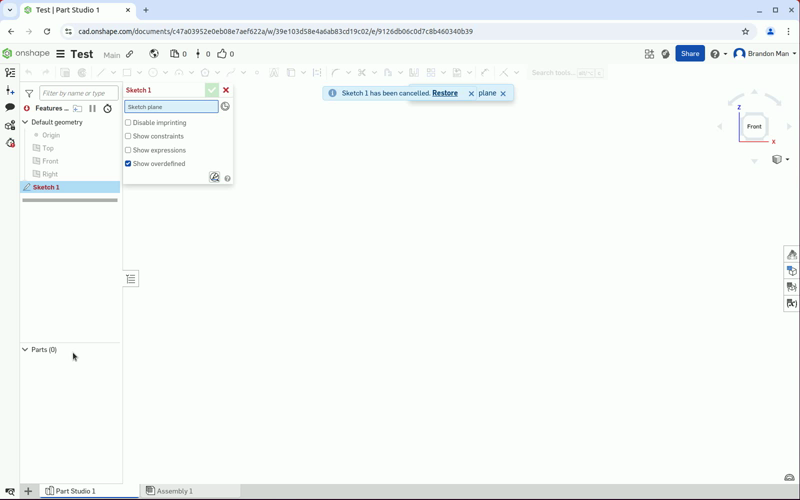
mouse_move(73, 163)
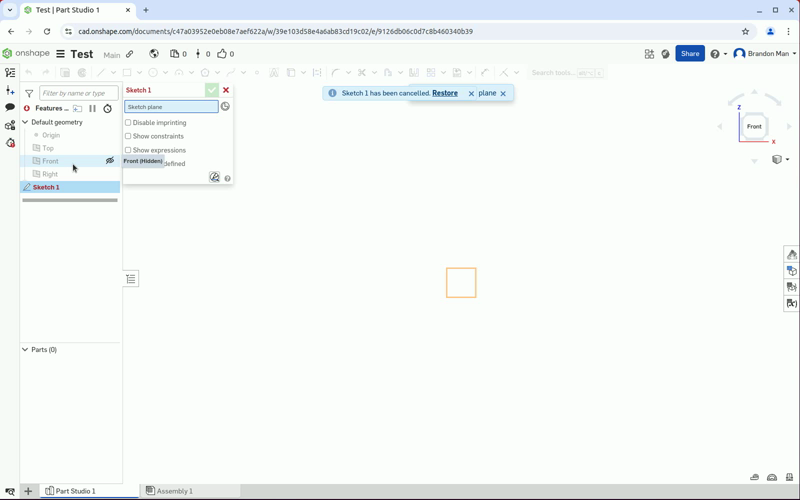
click(73, 163)
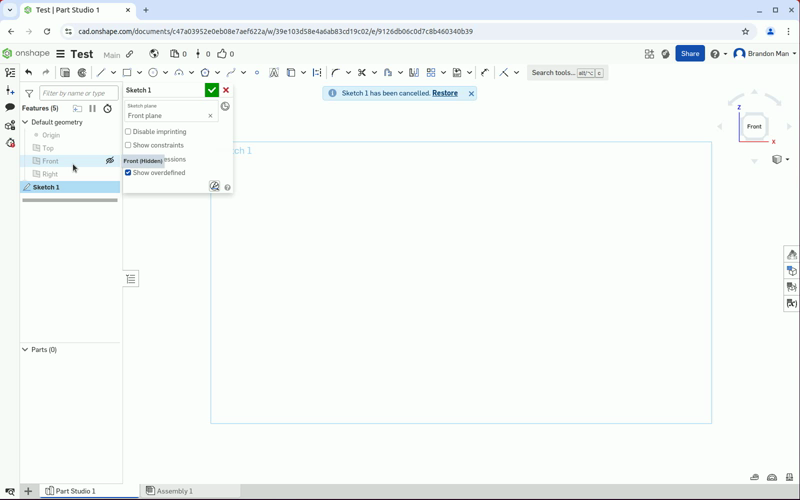
mouse_move(73, 352)
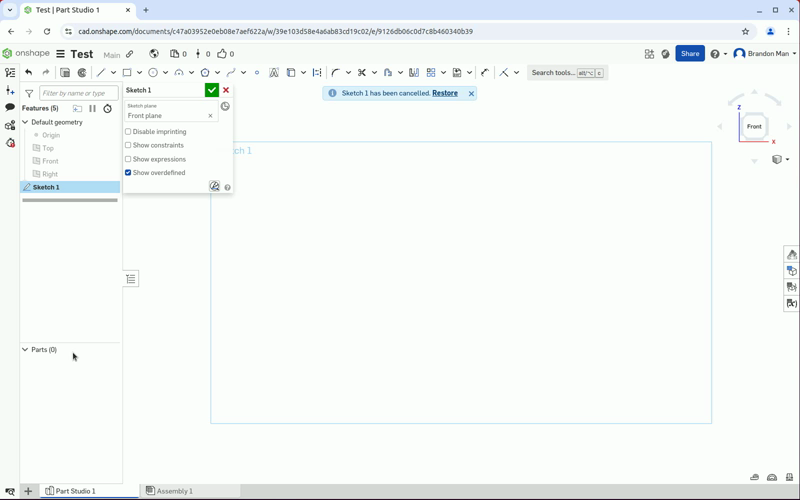
key(y)
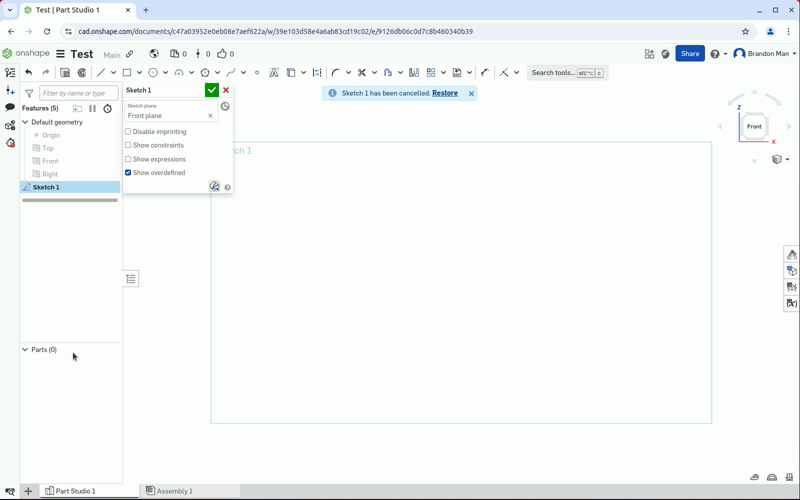
key(l)
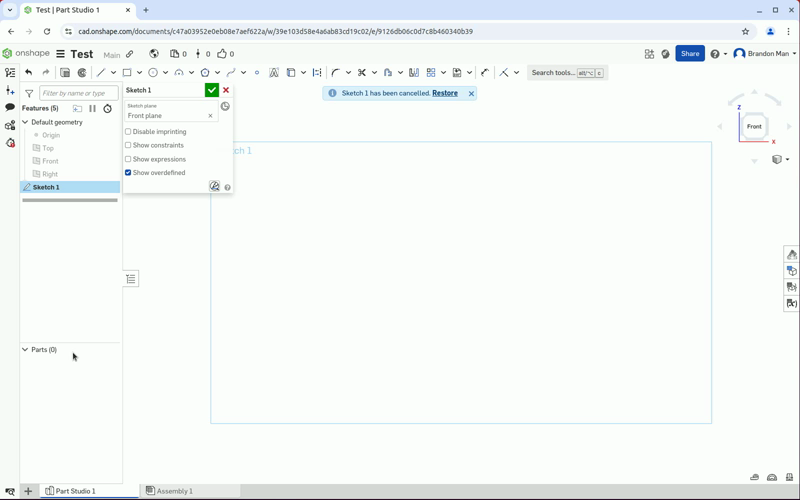
key_down(shift)
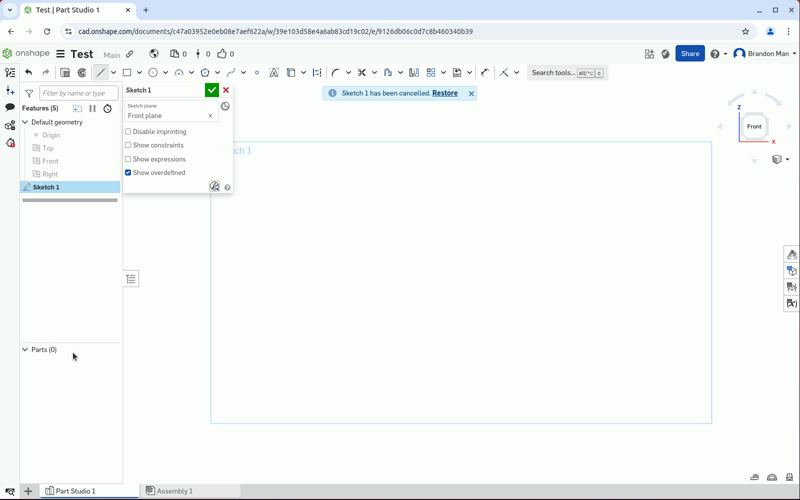
mouse_move(404, 387)
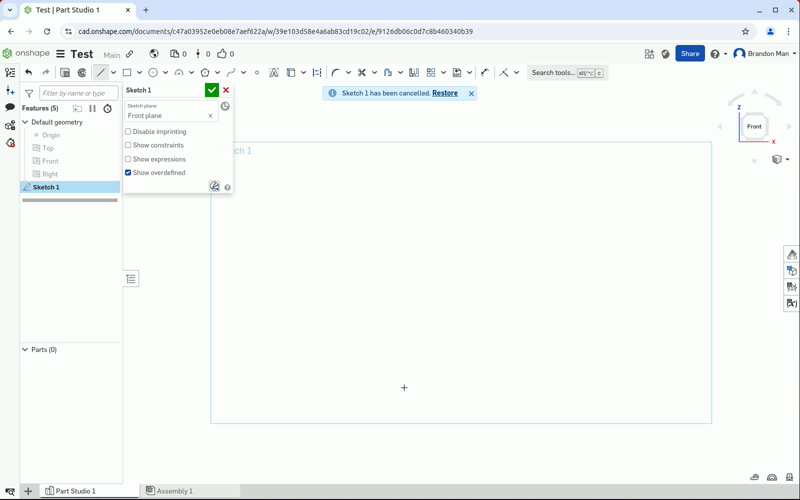
click(404, 387)
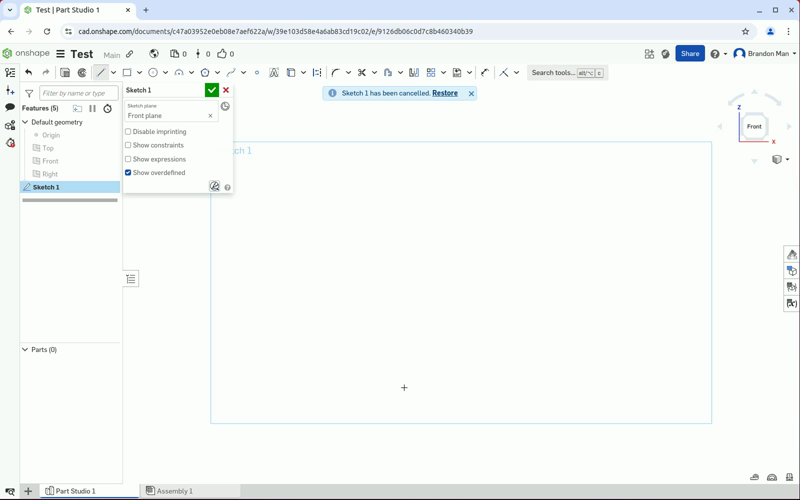
key_up(shift)
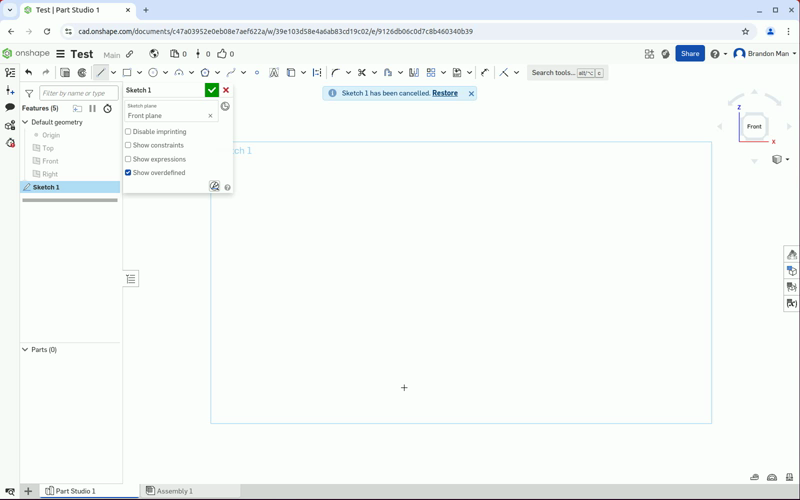
key_down(shift)
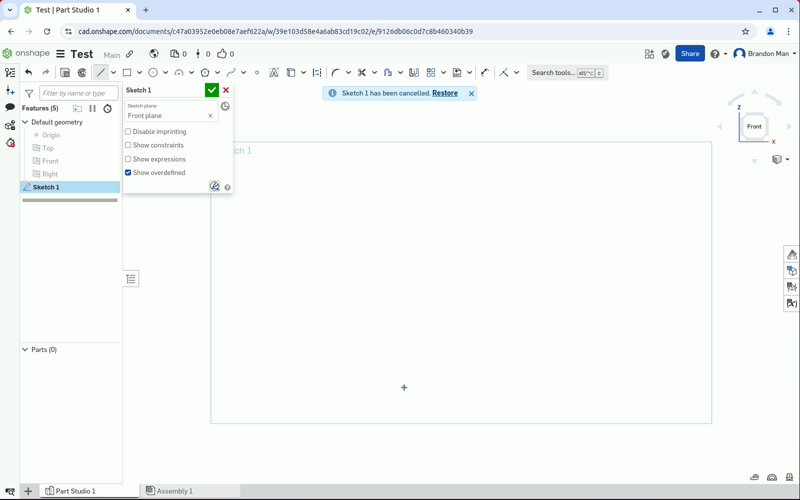
mouse_move(434, 387)
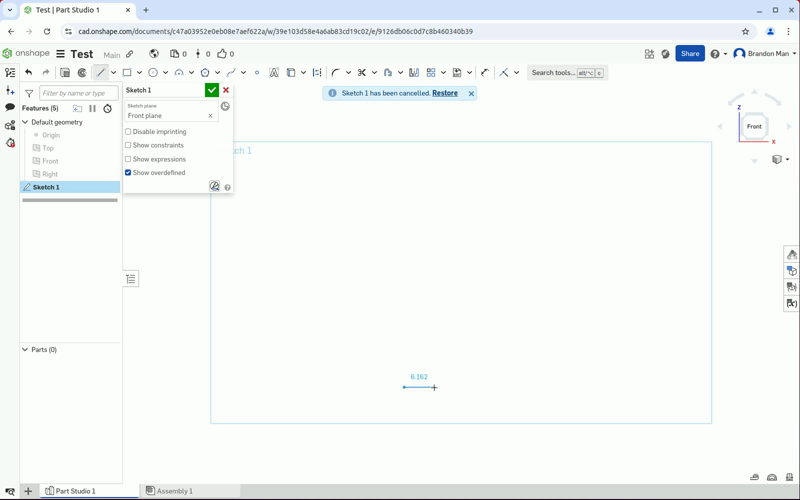
mouse_move(461, 387)
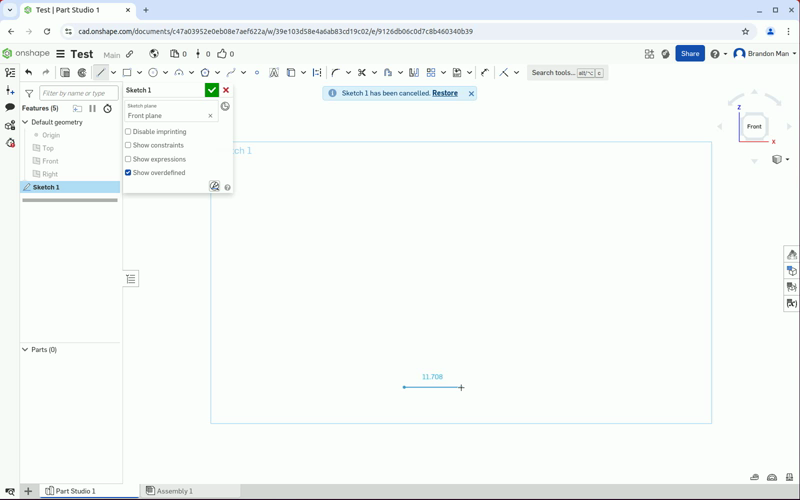
click(461, 387)
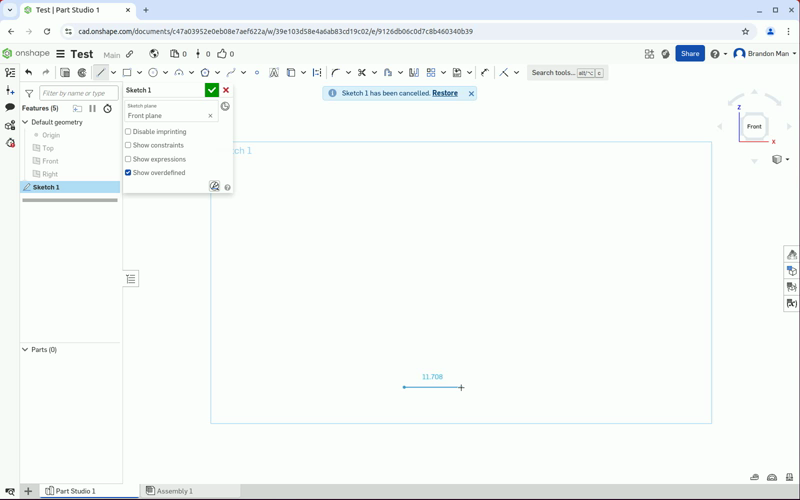
key_up(shift)
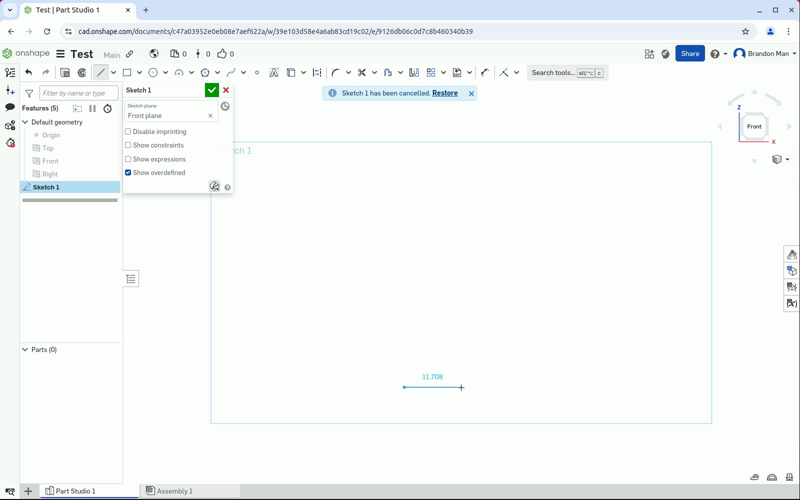
key_down(shift)
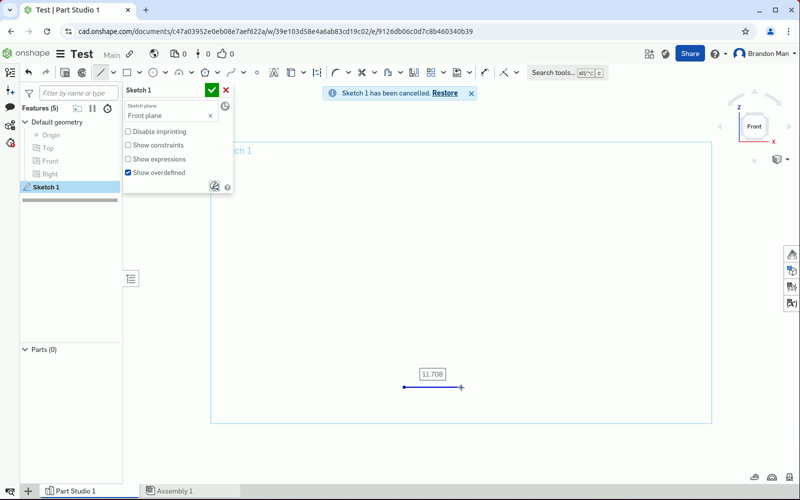
mouse_move(461, 219)
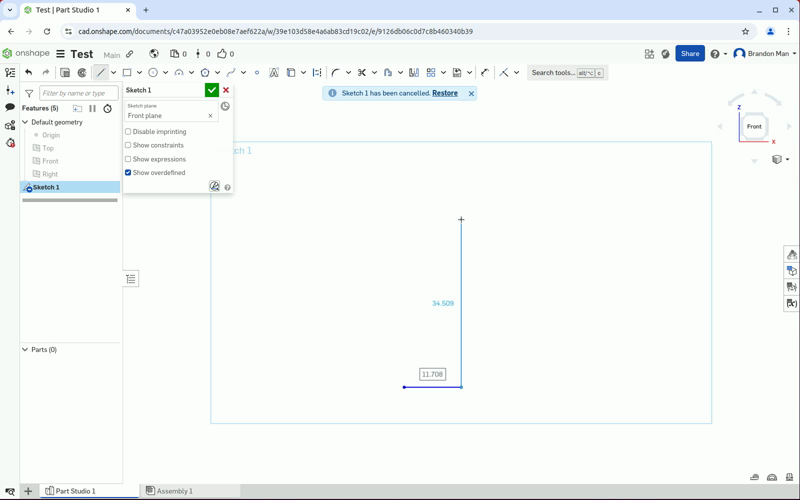
click(461, 219)
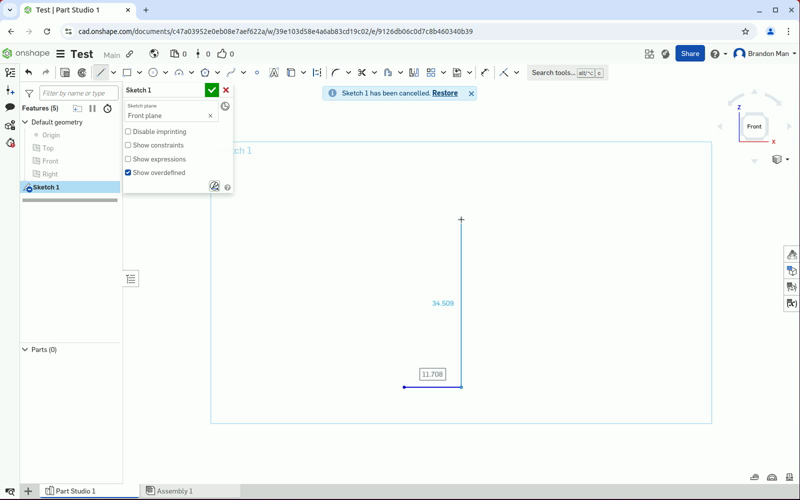
key_up(shift)
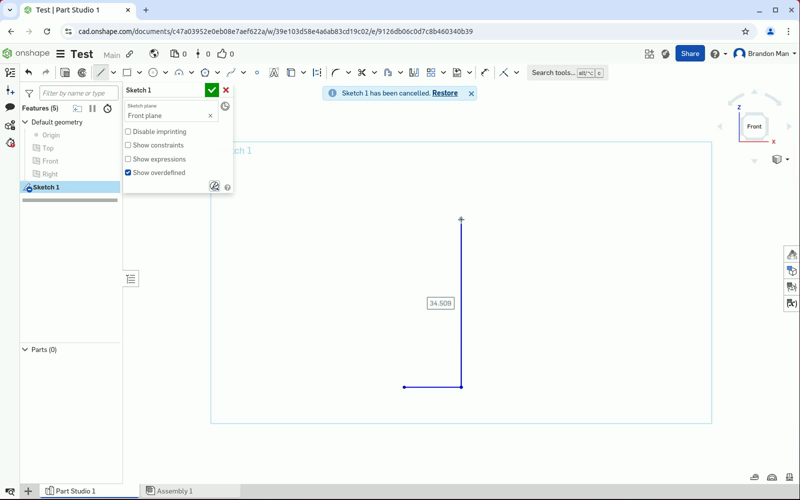
key_down(shift)
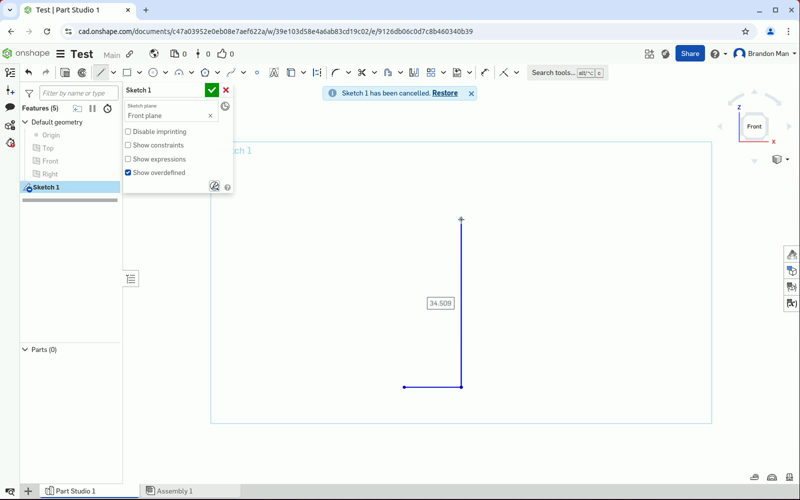
mouse_move(491, 219)
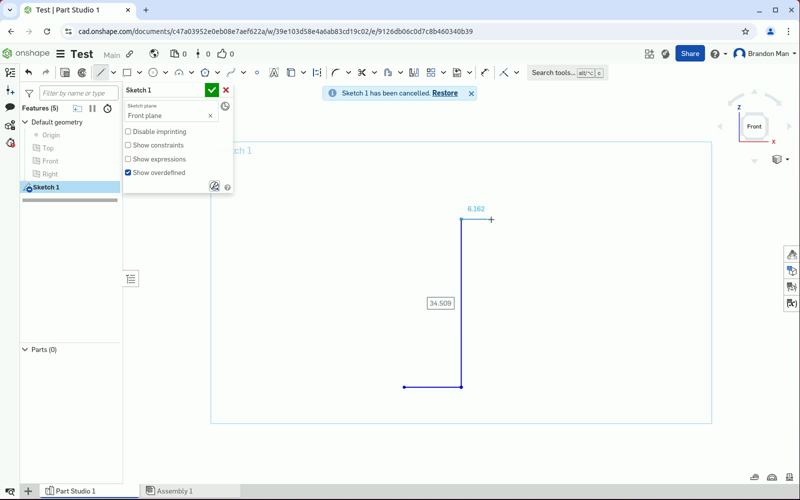
mouse_move(404, 219)
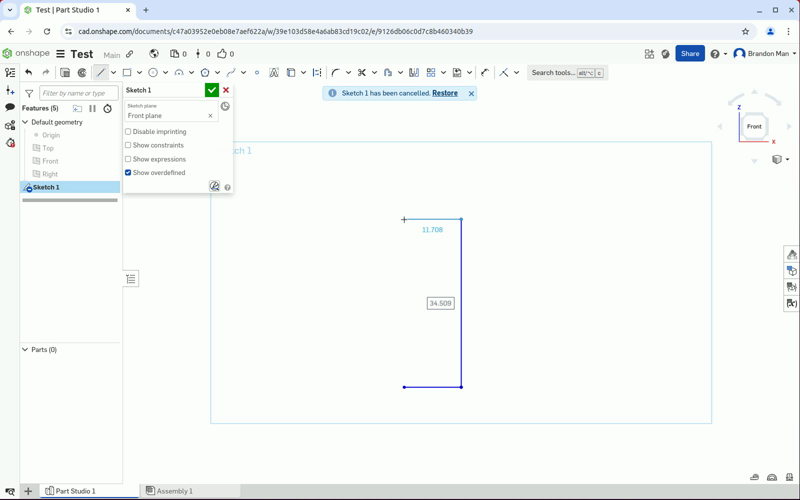
click(404, 219)
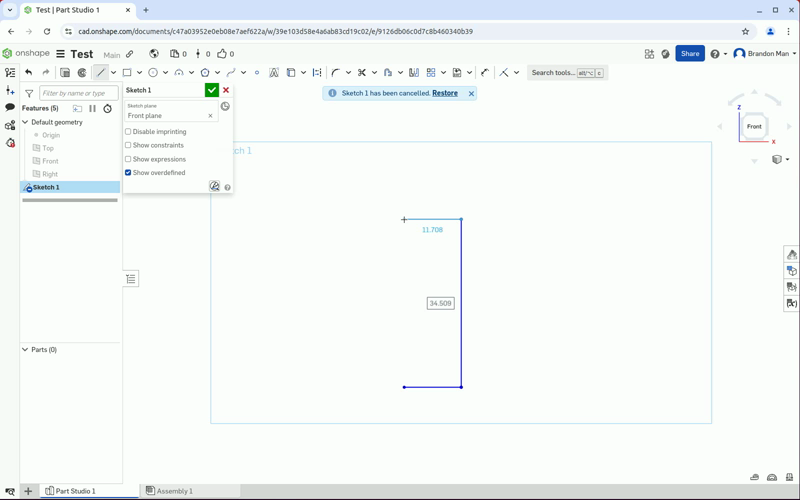
key_up(shift)
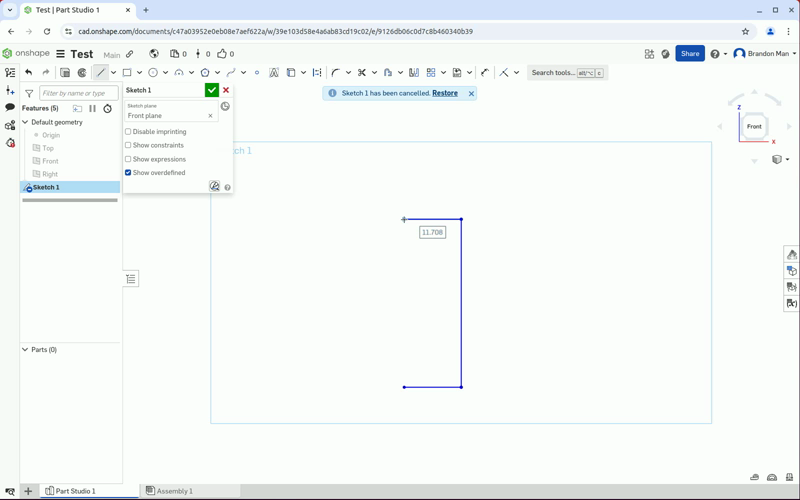
key_down(shift)
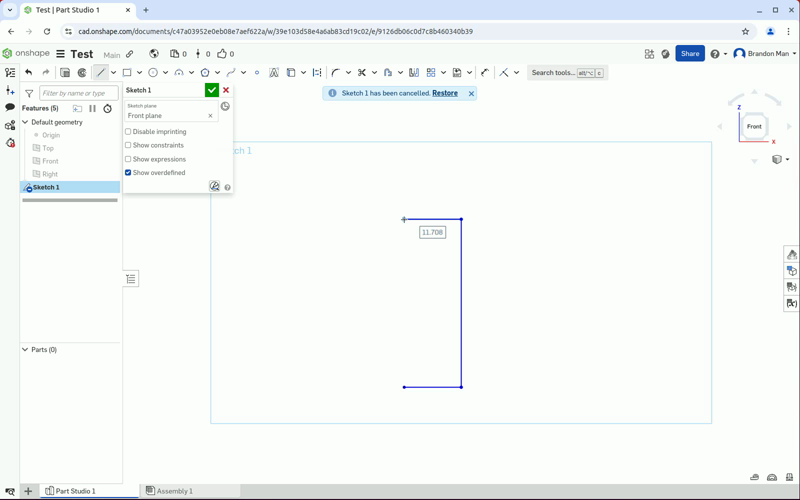
mouse_move(404, 387)
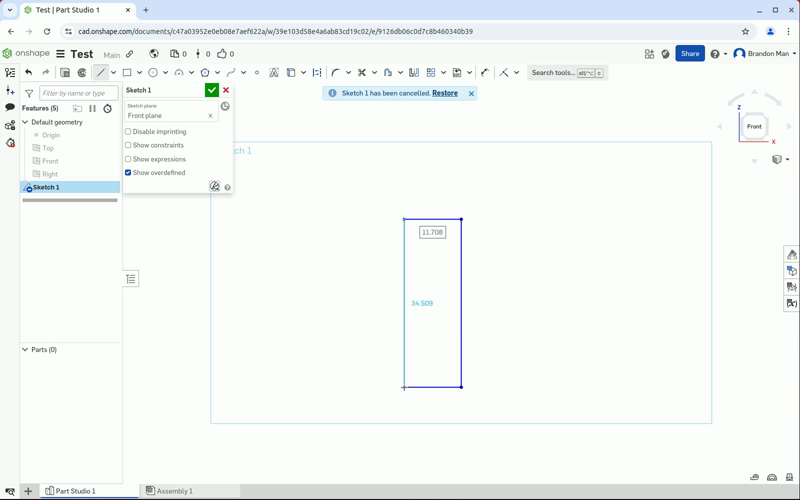
key_up(shift)
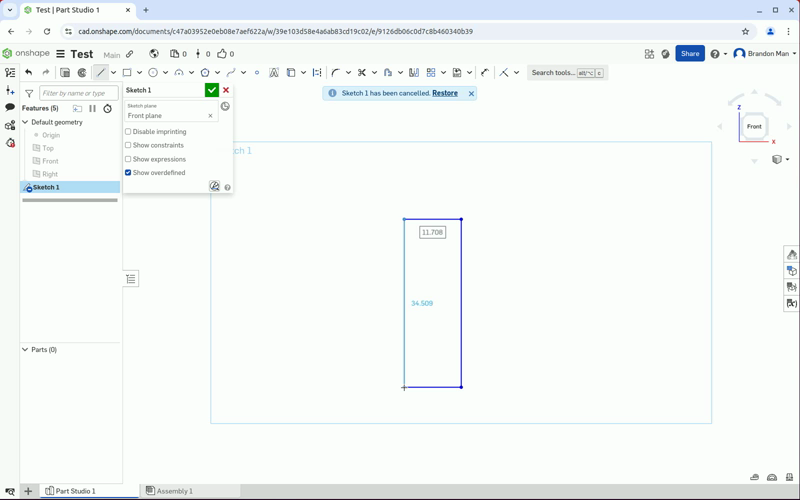
click(404, 387)
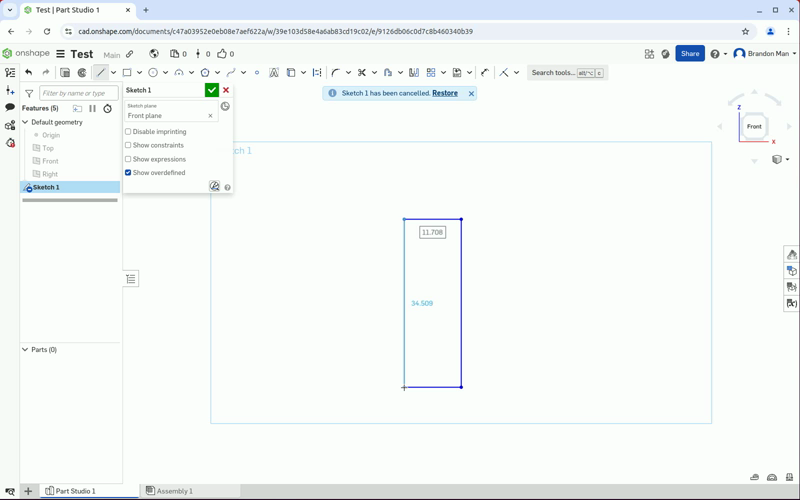
key(esc)
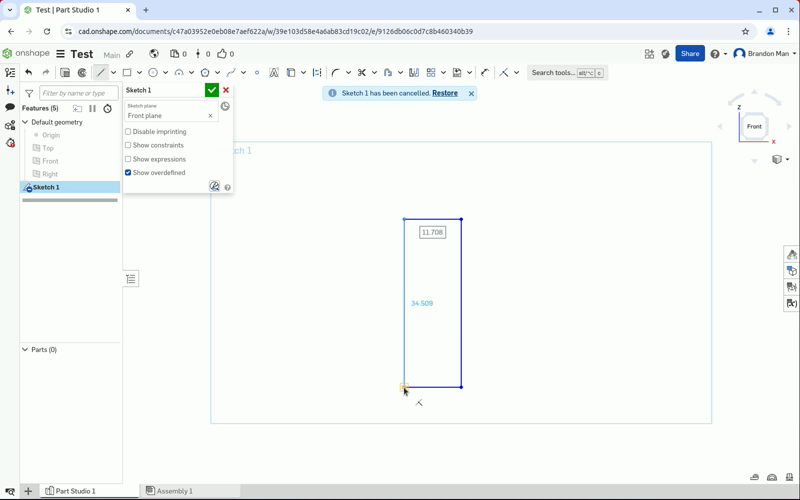
mouse_move(423, 274)
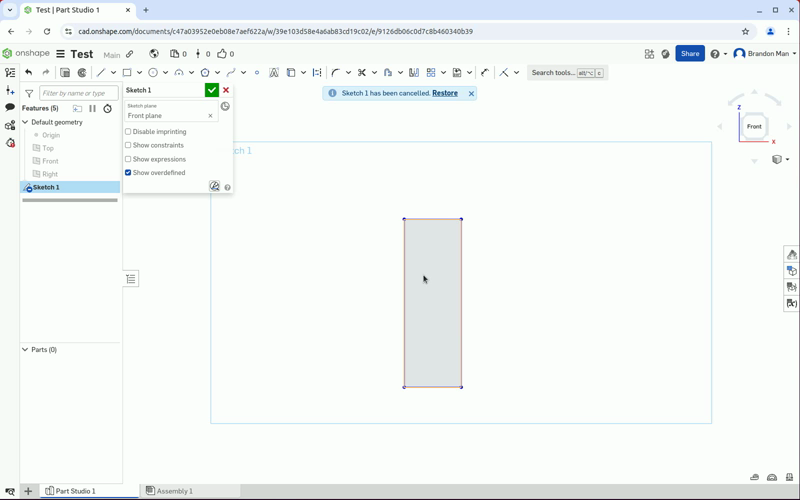
click(423, 274)
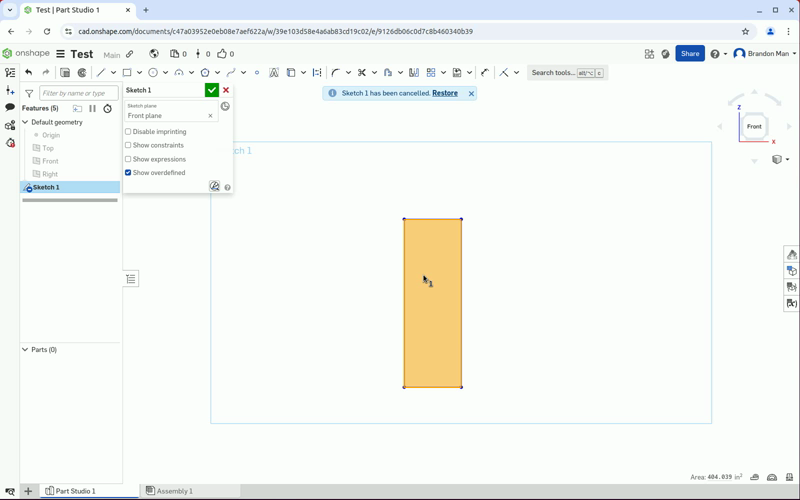
mouse_move(73, 352)
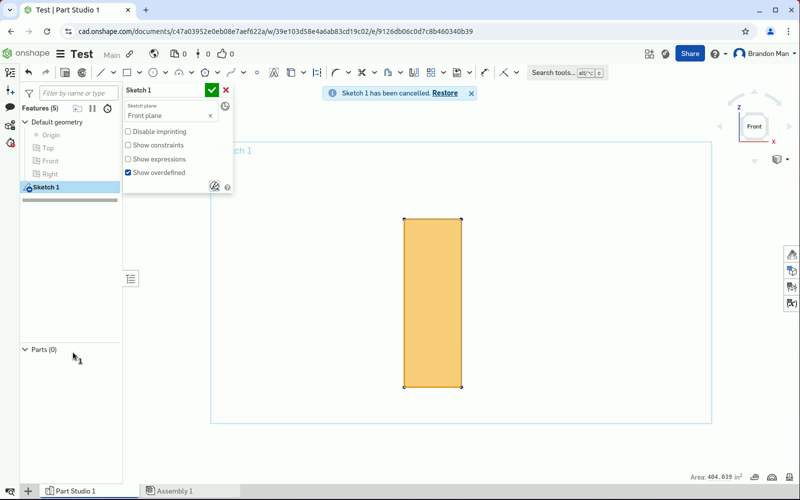
key(shift+y)
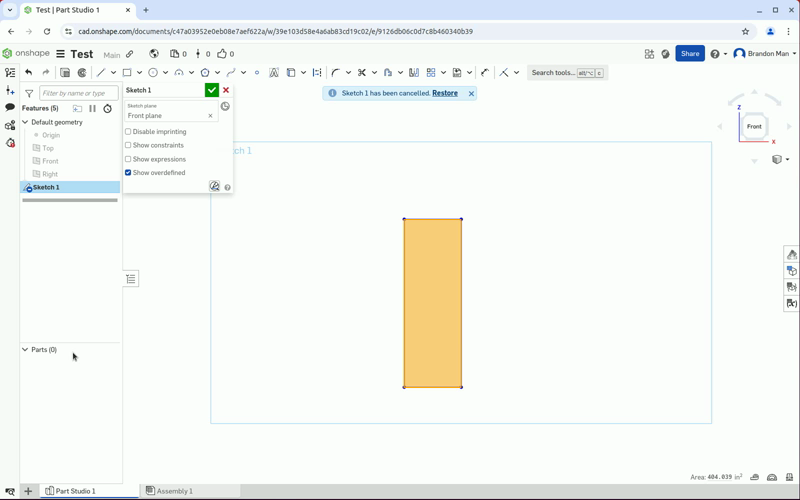
key(shift+e)
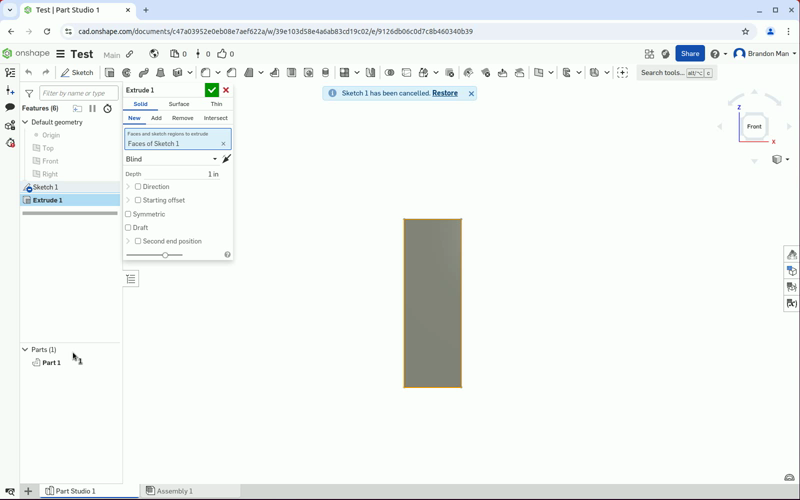
mouse_move(143, 106)
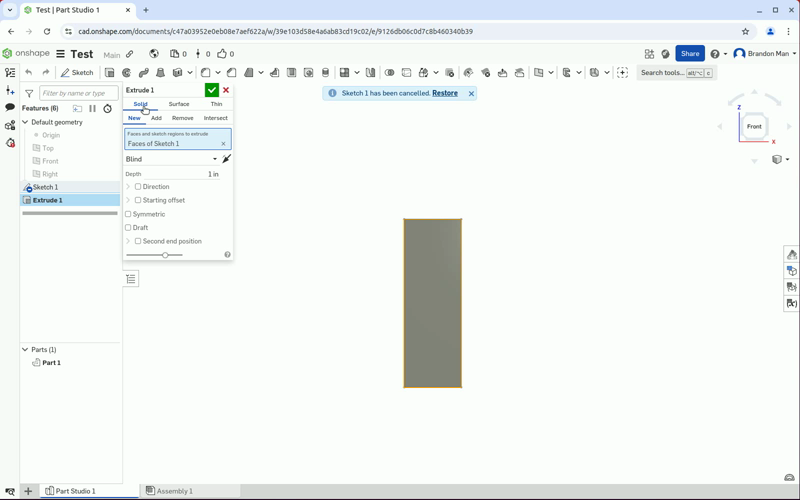
click(143, 106)
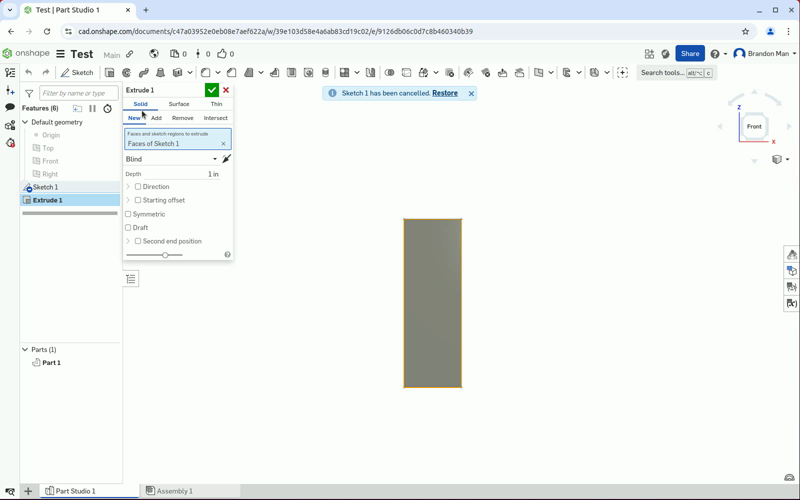
mouse_move(137, 120)
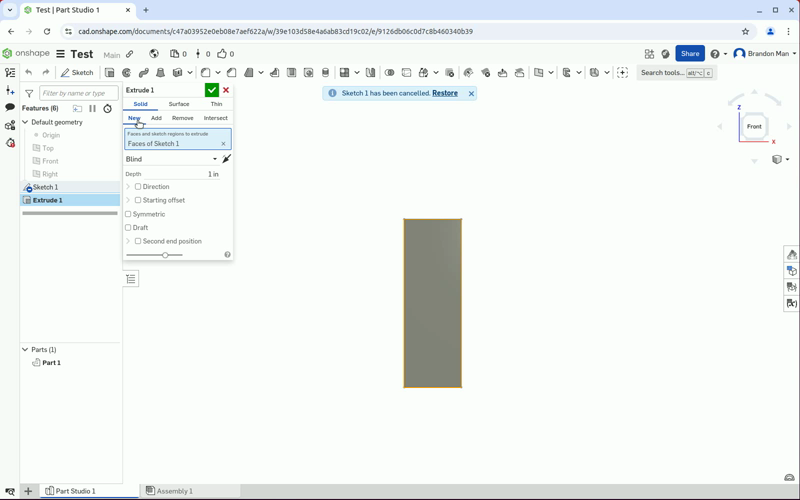
click(137, 120)
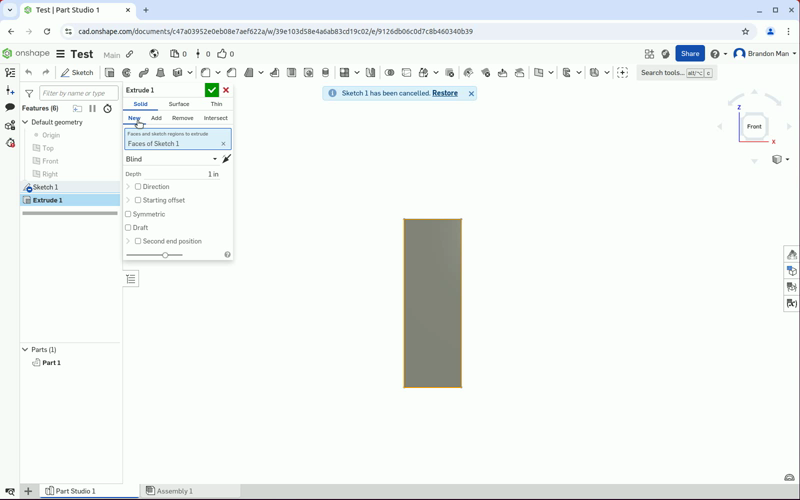
key(tab, 4)
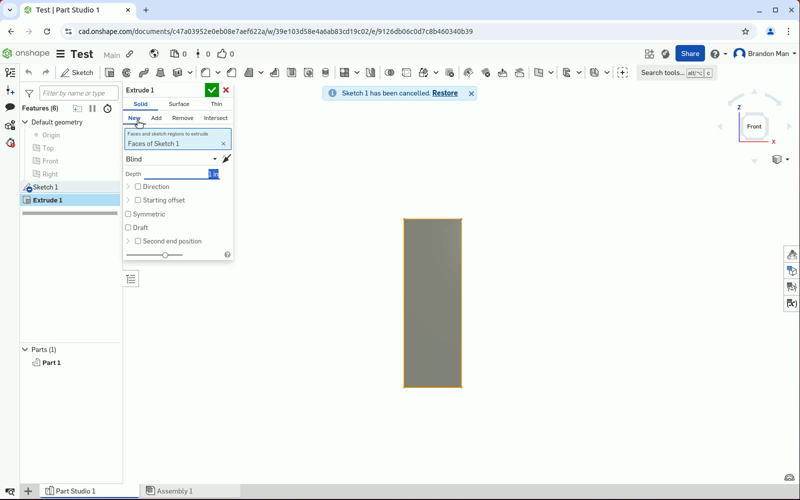
text(23.108)
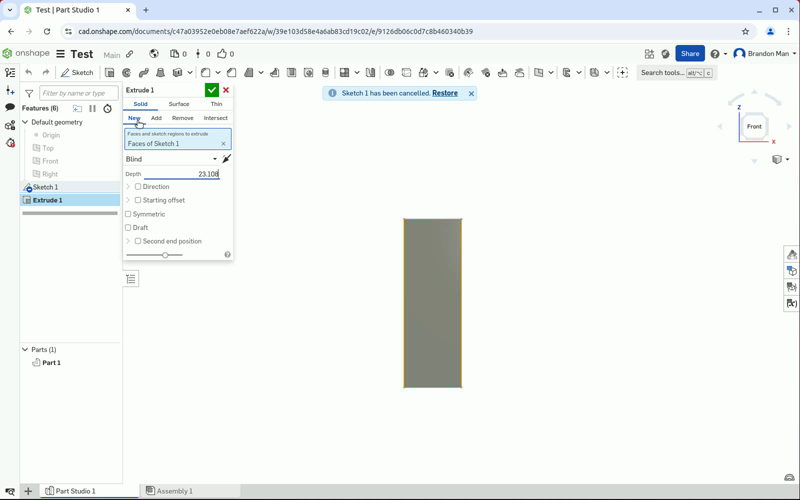
key(enter)
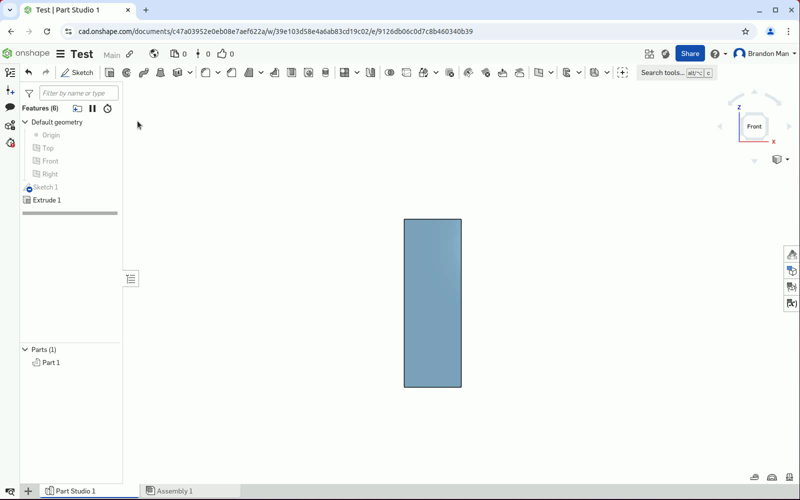
key(shift+h)
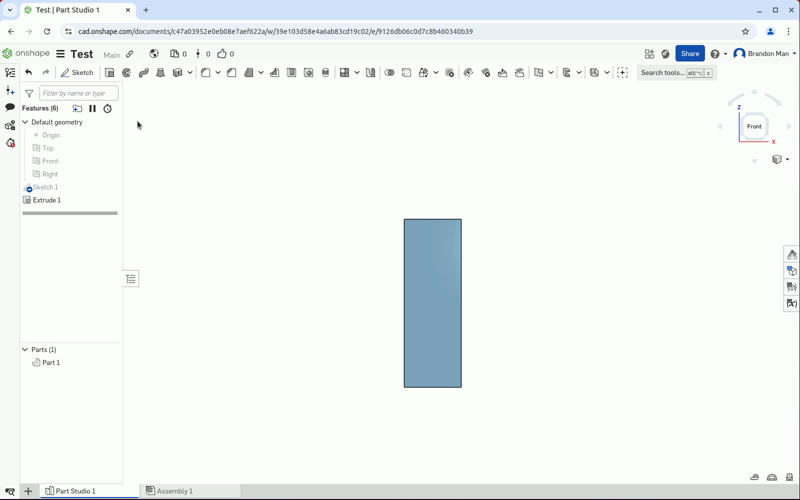
key(shift+h)
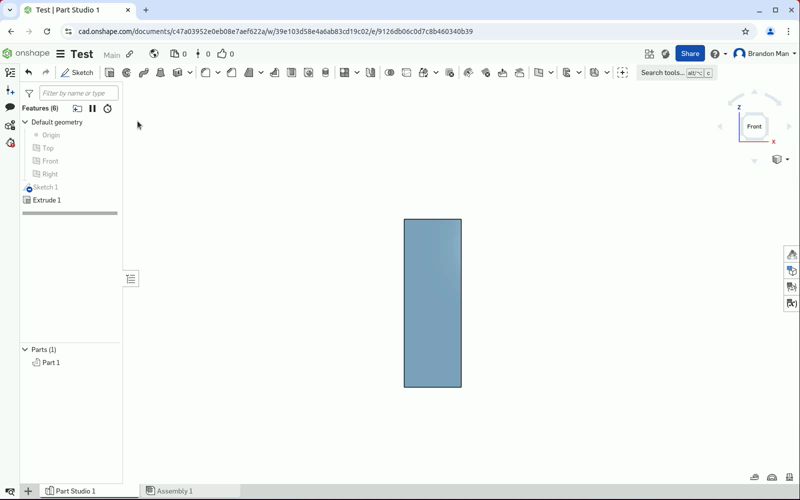
mouse_move(73, 189)
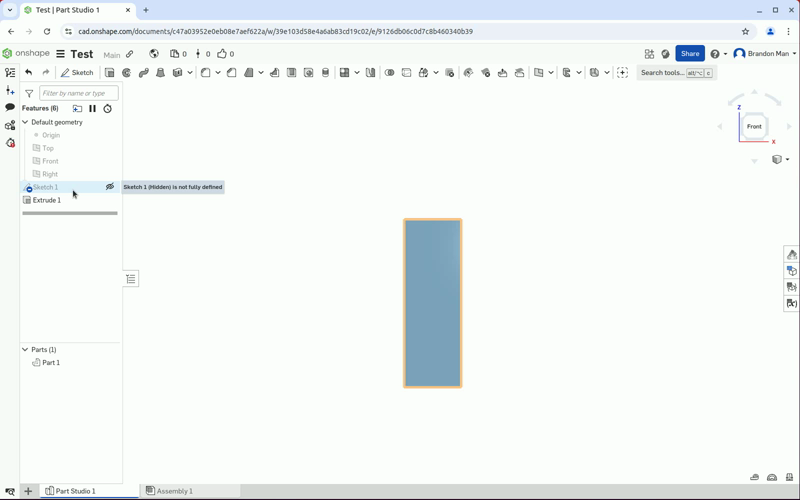
click(73, 189)
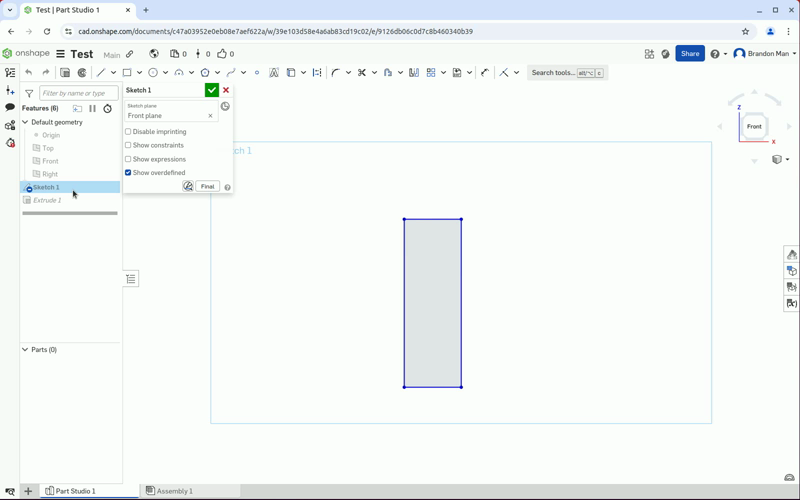
mouse_move(229, 92)
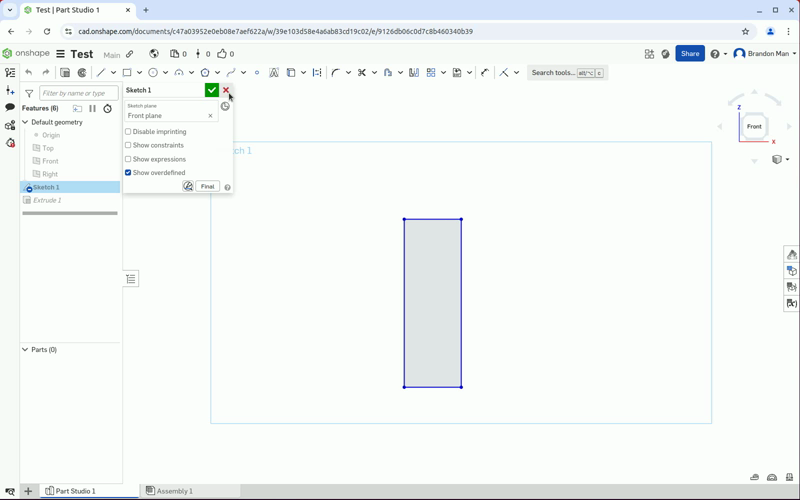
click(229, 92)
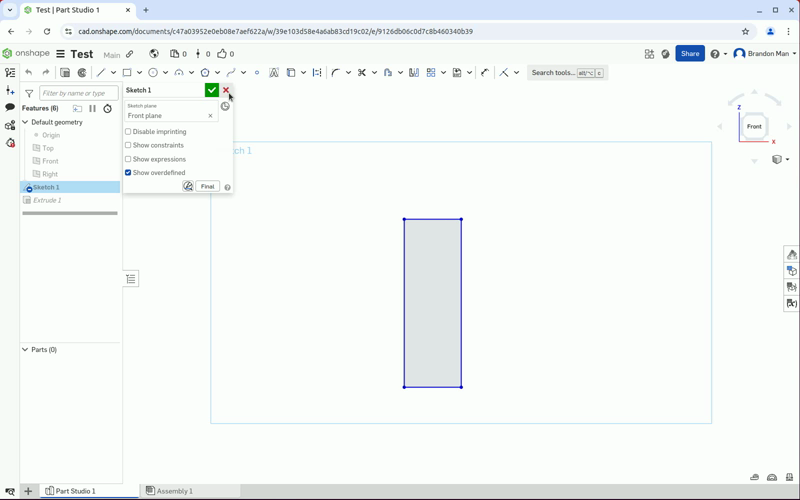
key(shift+s)
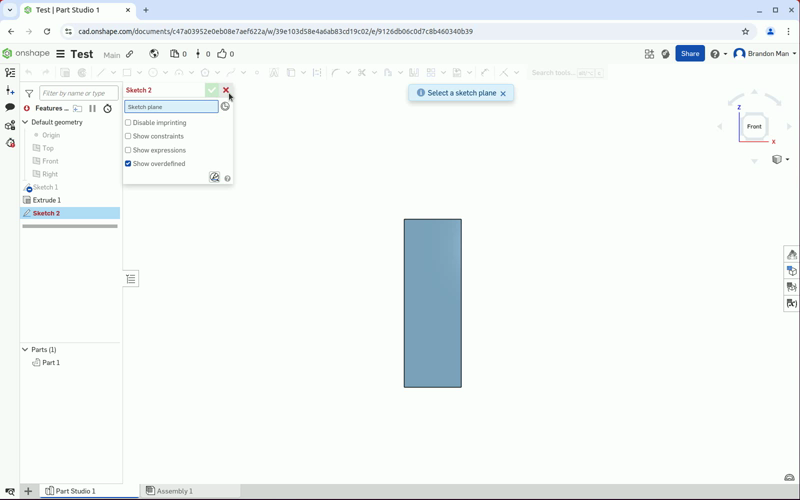
mouse_move(73, 163)
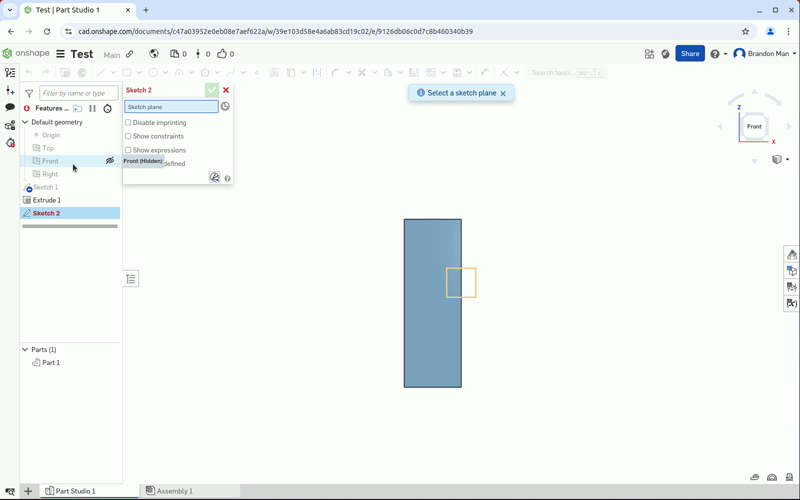
click(73, 163)
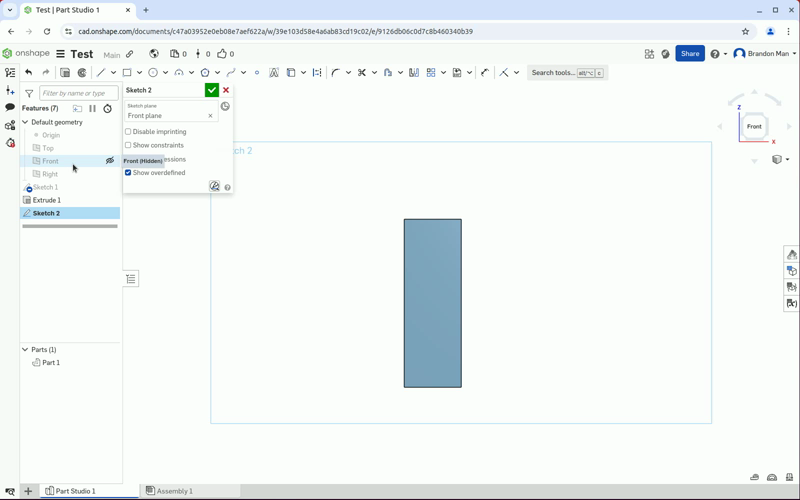
mouse_move(73, 352)
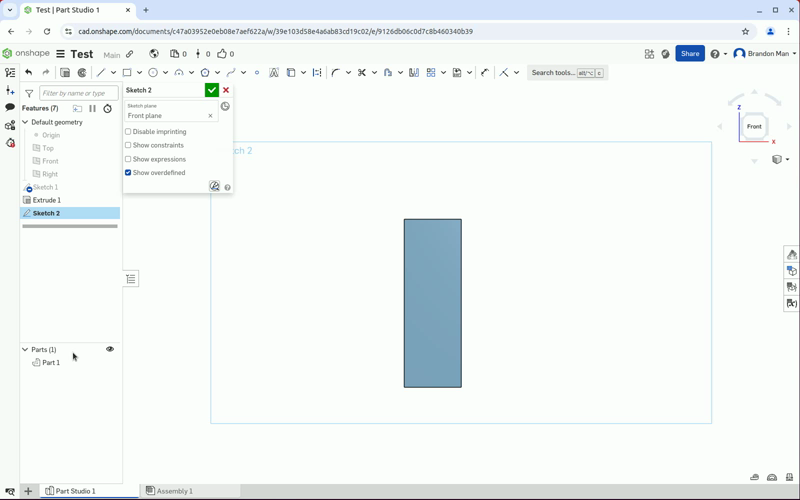
key(y)
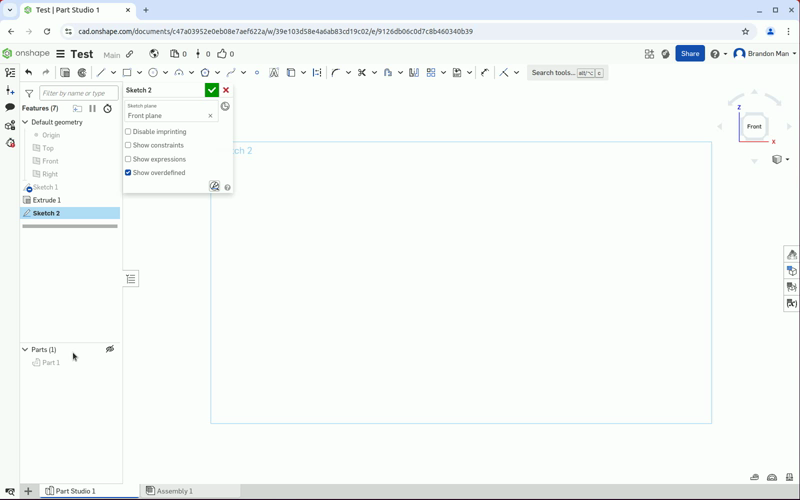
key(l)
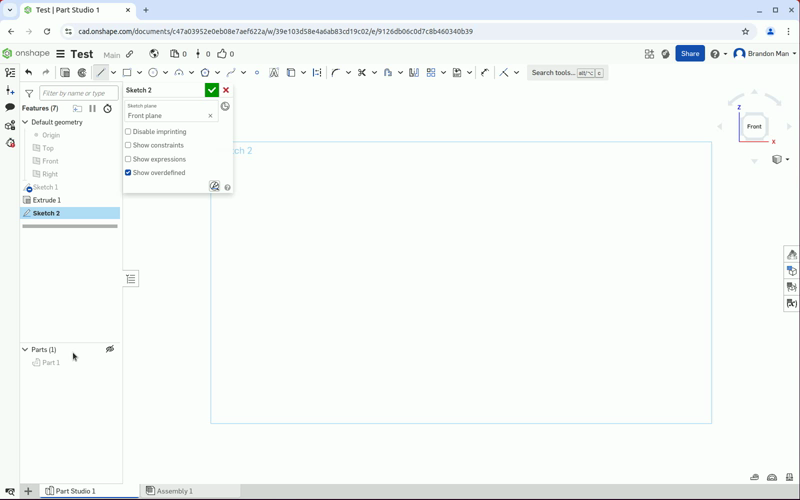
key_down(shift)
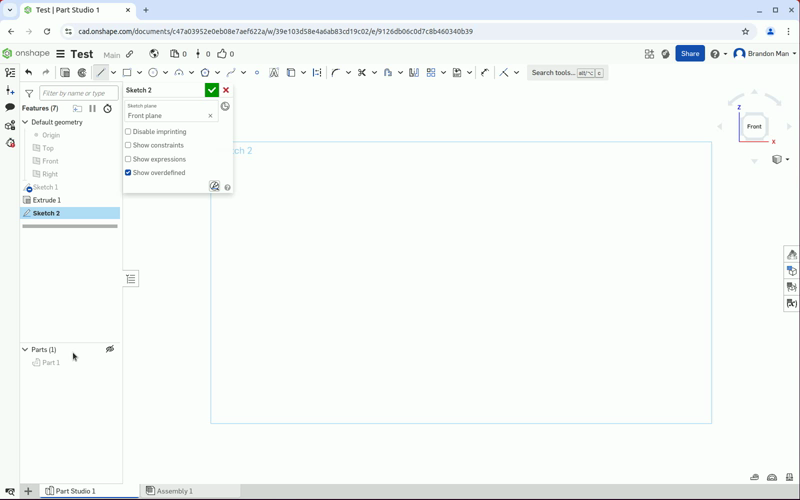
mouse_move(460, 387)
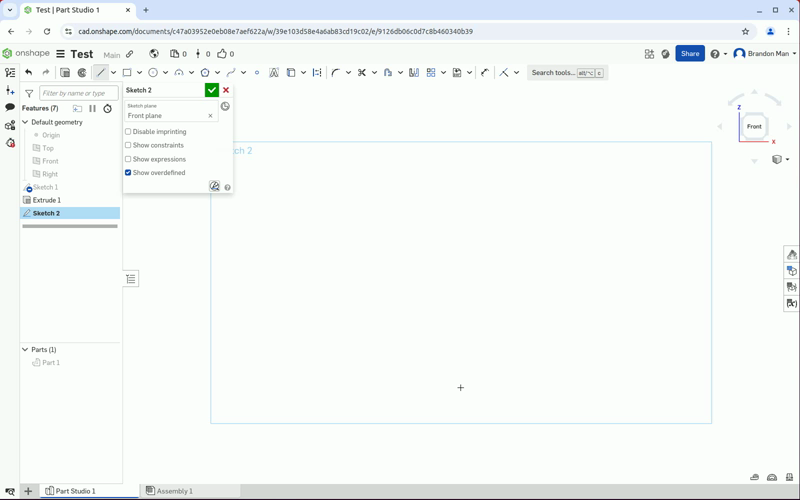
click(460, 387)
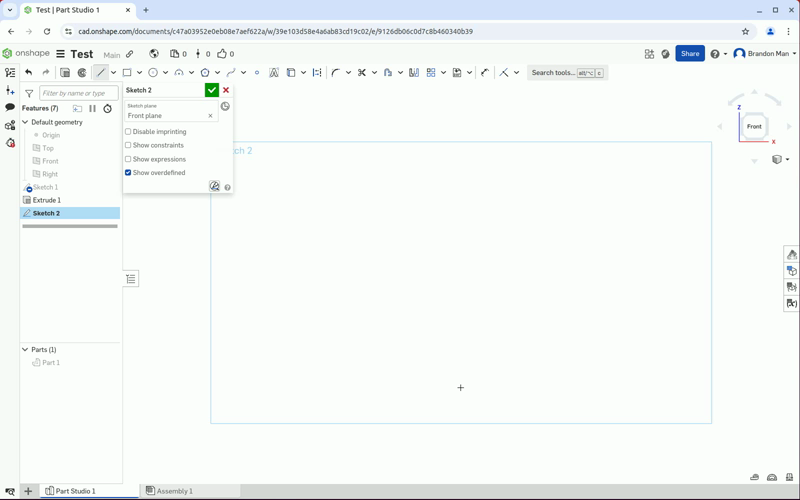
key_up(shift)
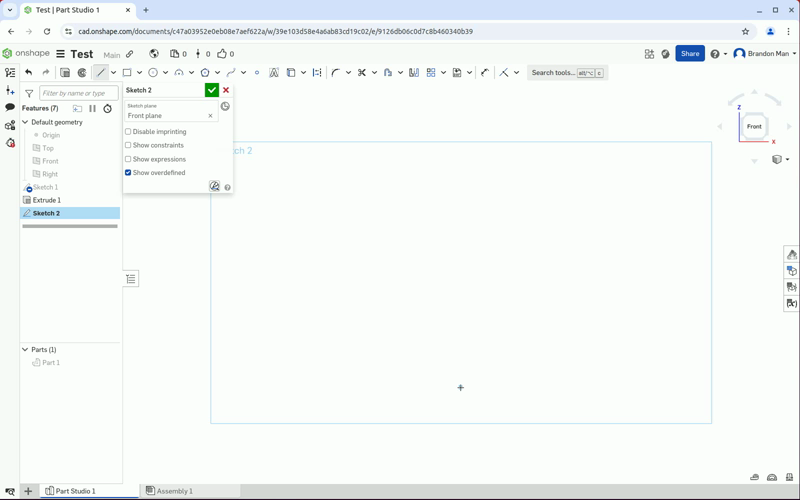
key_down(shift)
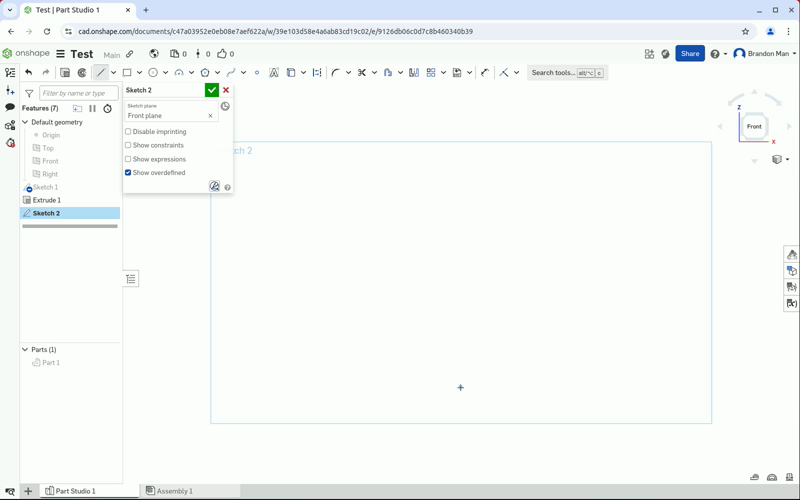
mouse_move(490, 387)
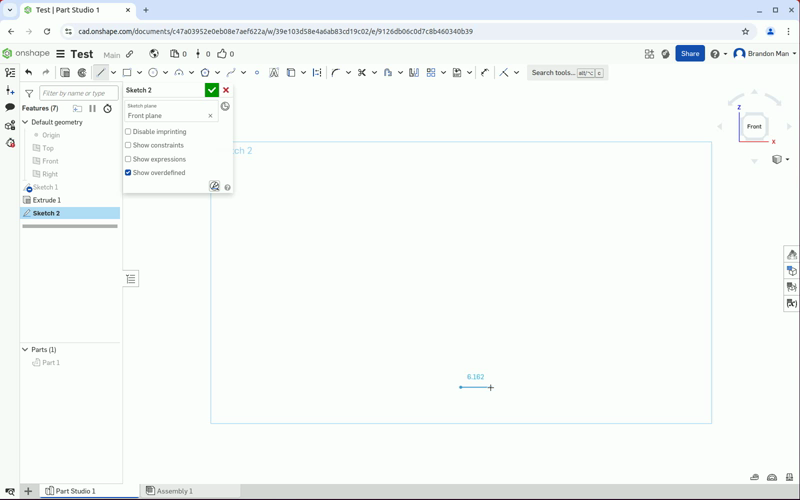
mouse_move(517, 387)
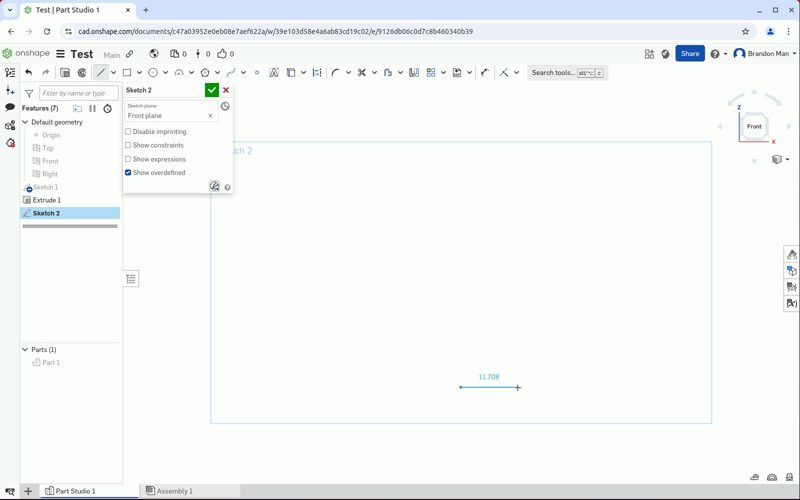
click(517, 387)
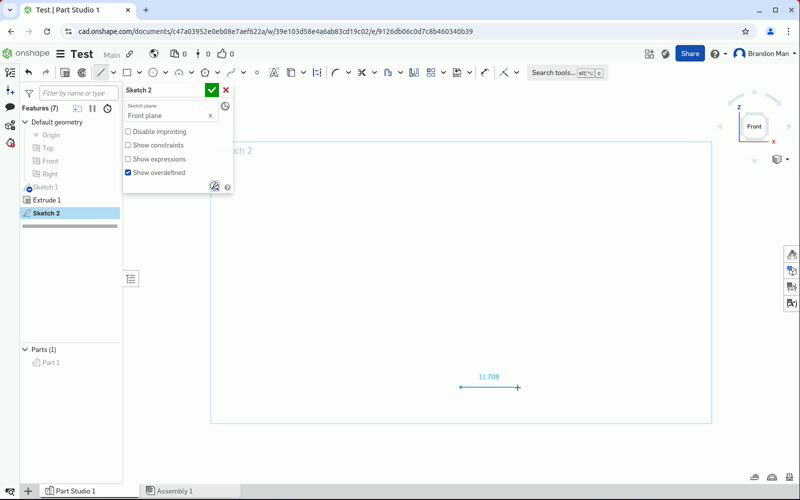
key_up(shift)
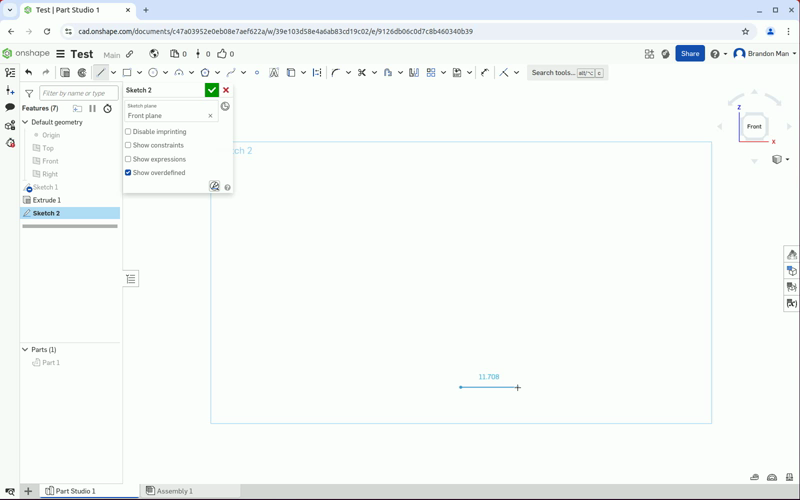
key_down(shift)
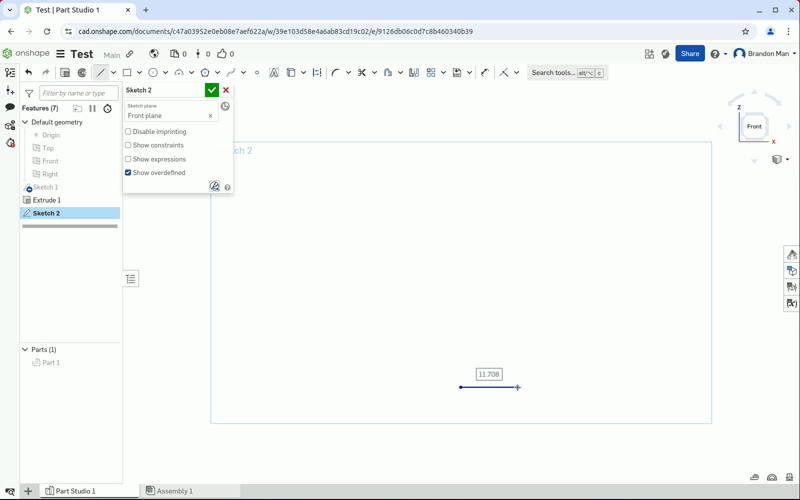
mouse_move(517, 219)
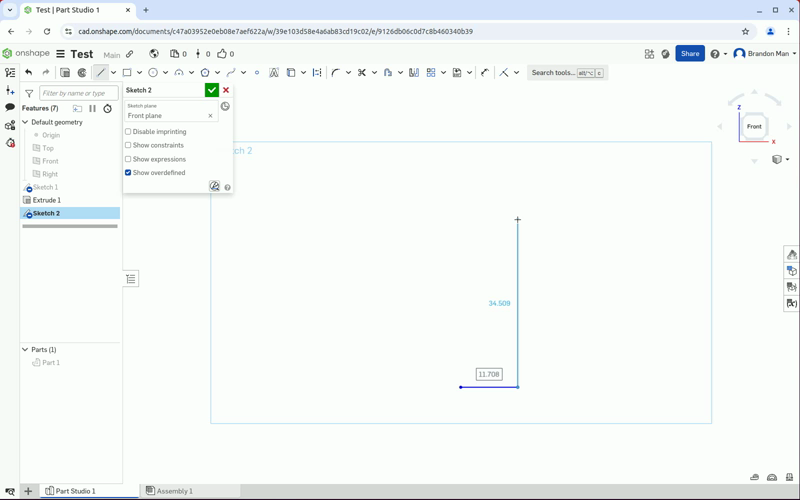
click(517, 219)
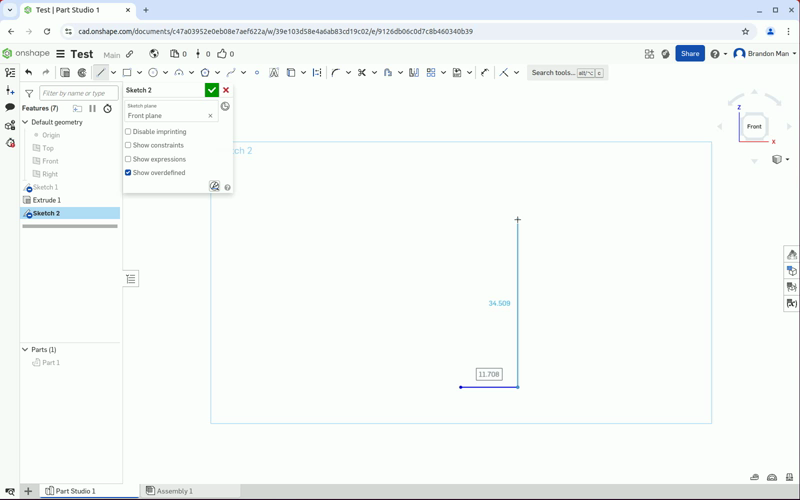
key_up(shift)
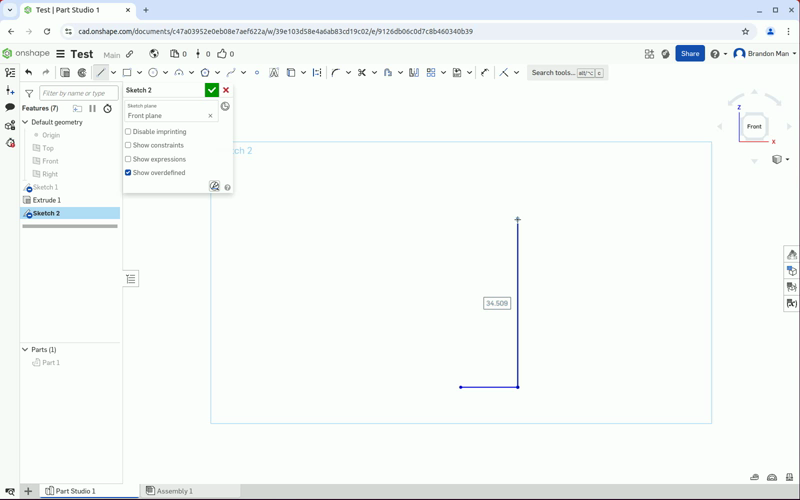
key_down(shift)
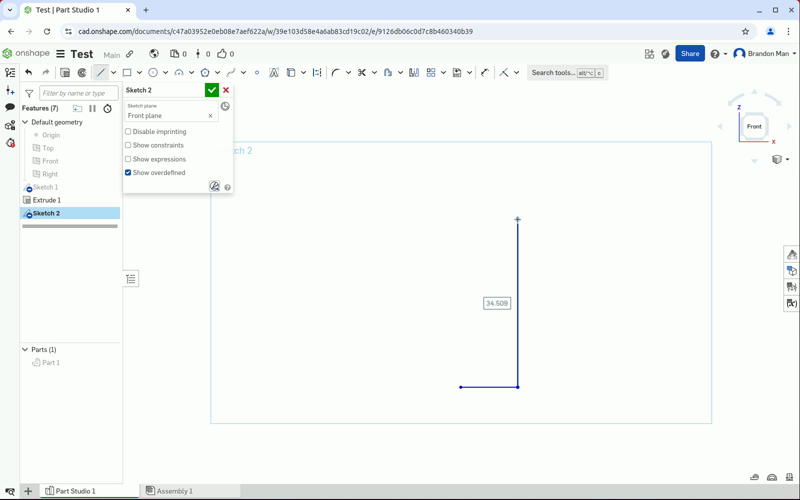
mouse_move(547, 219)
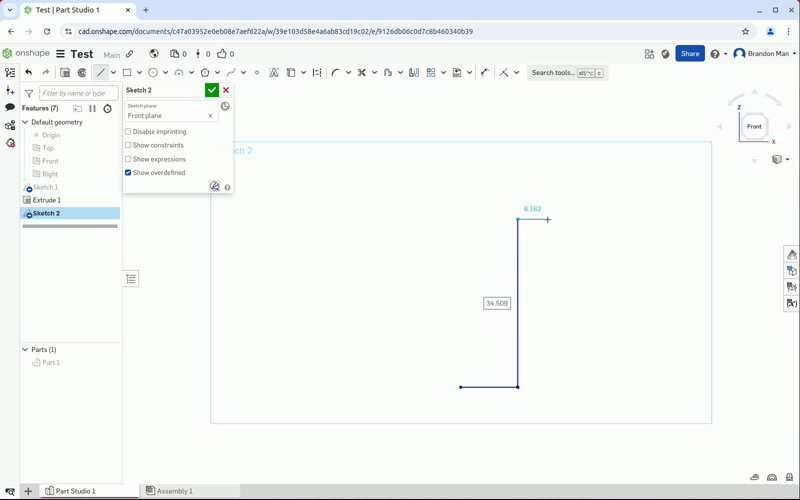
mouse_move(460, 219)
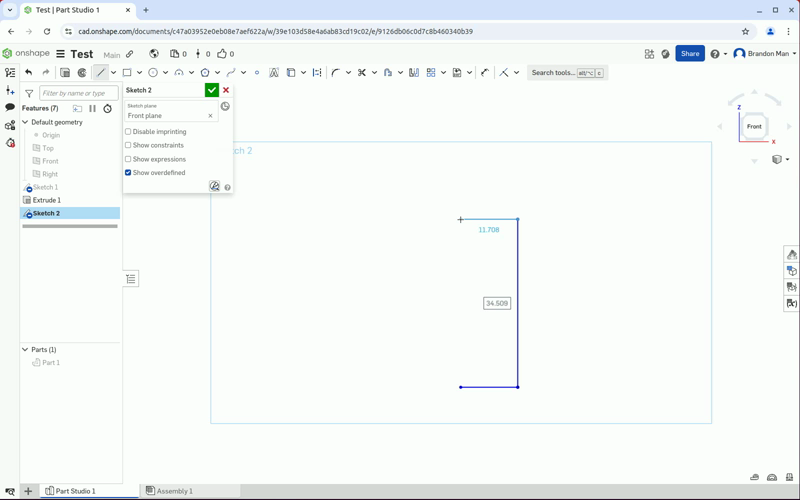
click(460, 219)
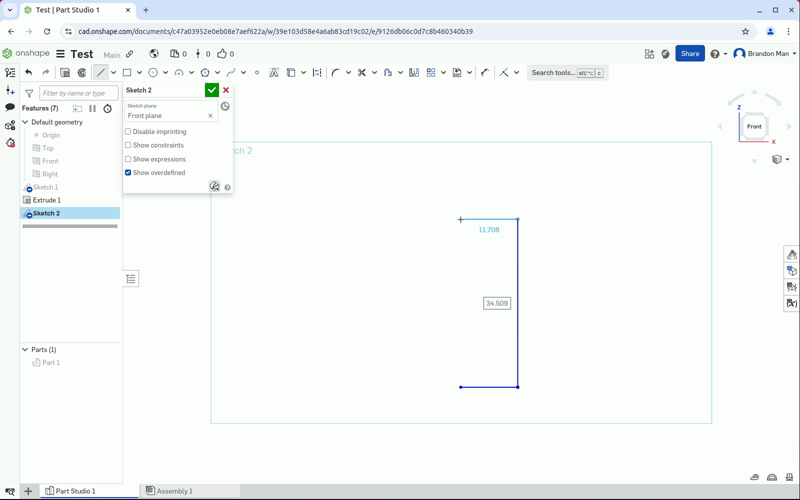
key_up(shift)
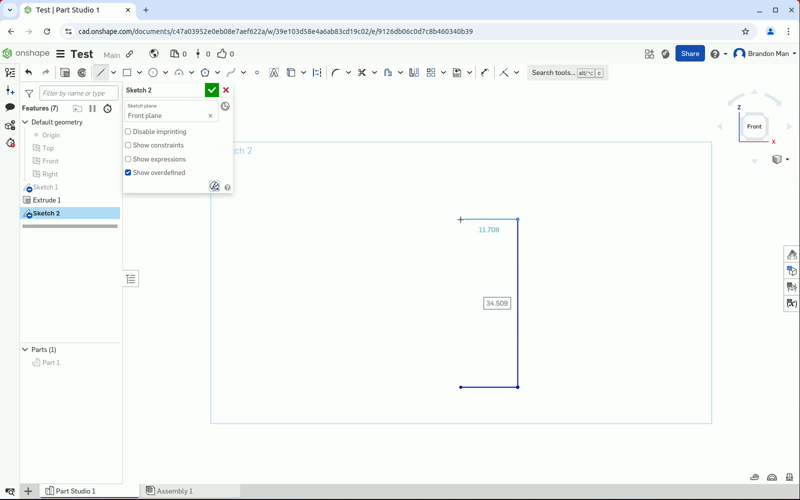
key_down(shift)
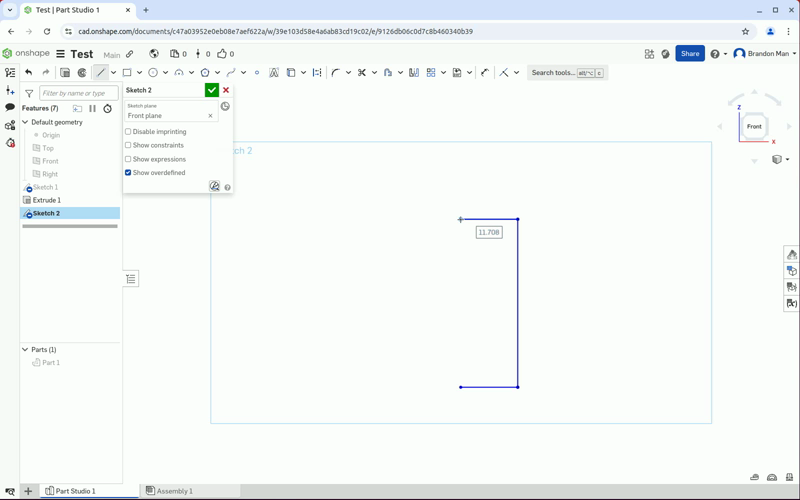
mouse_move(460, 387)
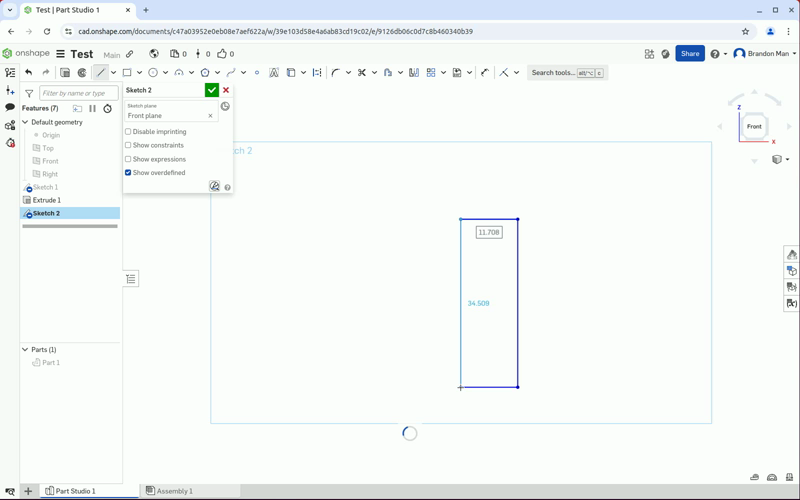
key_up(shift)
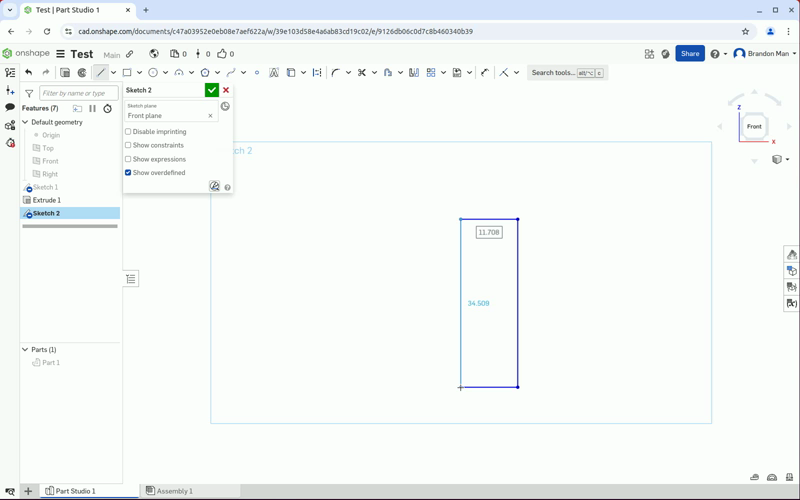
click(460, 387)
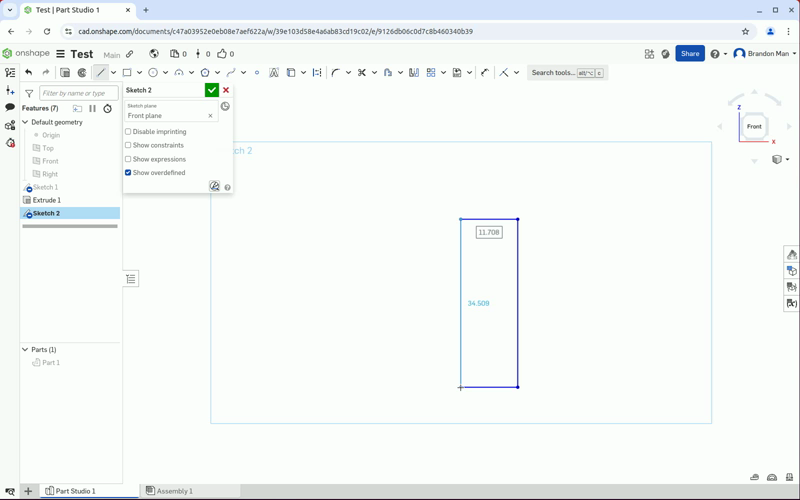
key(esc)
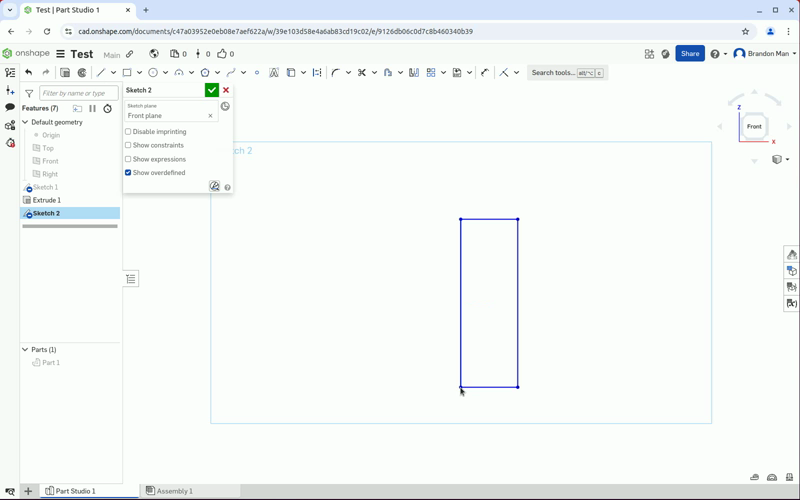
mouse_move(511, 226)
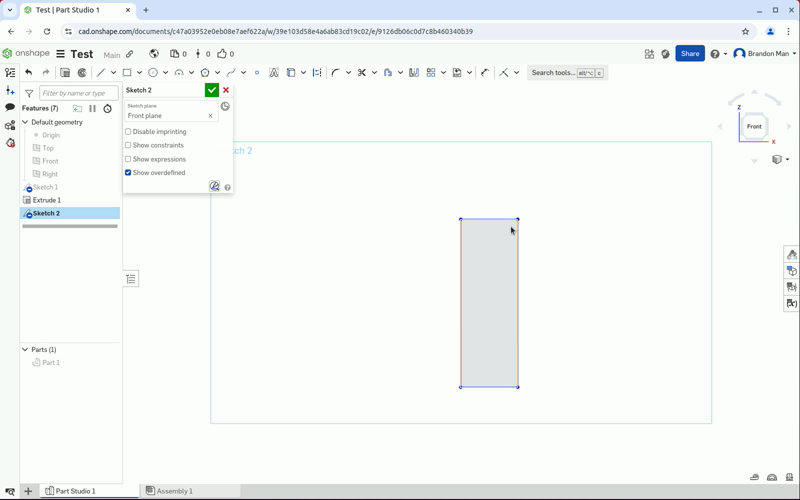
click(511, 226)
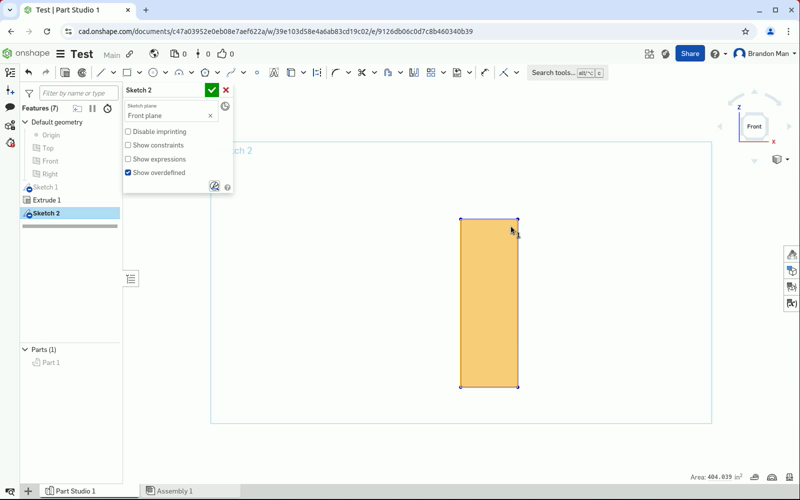
mouse_move(73, 352)
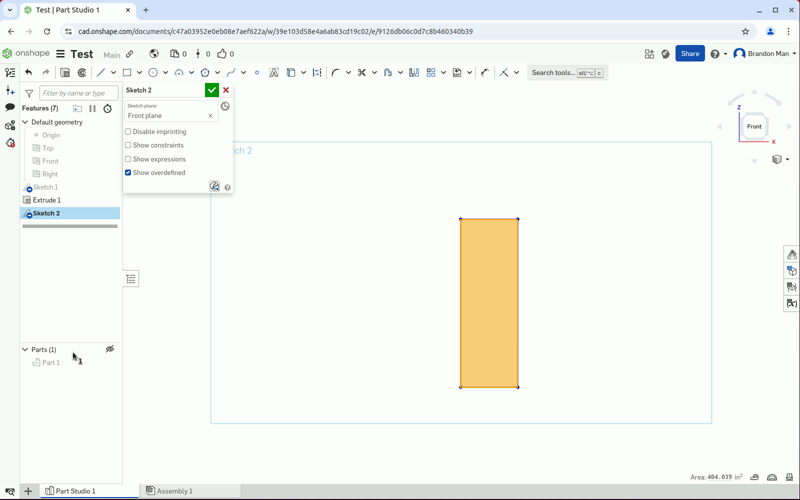
key(shift+y)
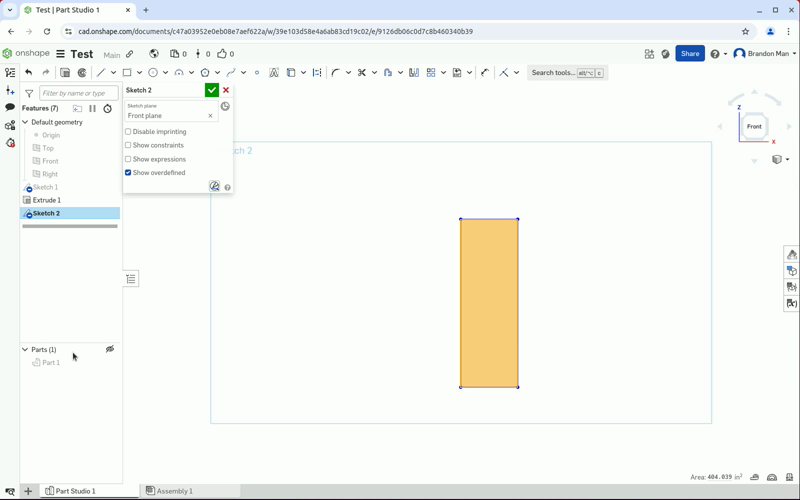
key(shift+e)
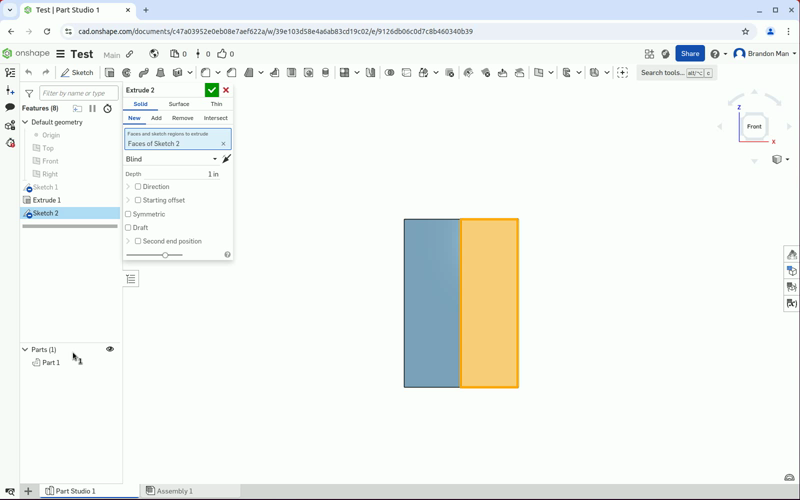
mouse_move(143, 106)
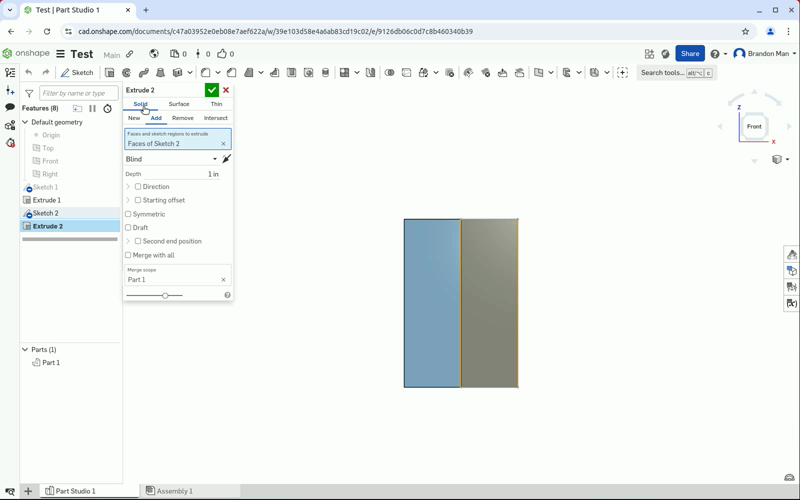
click(143, 106)
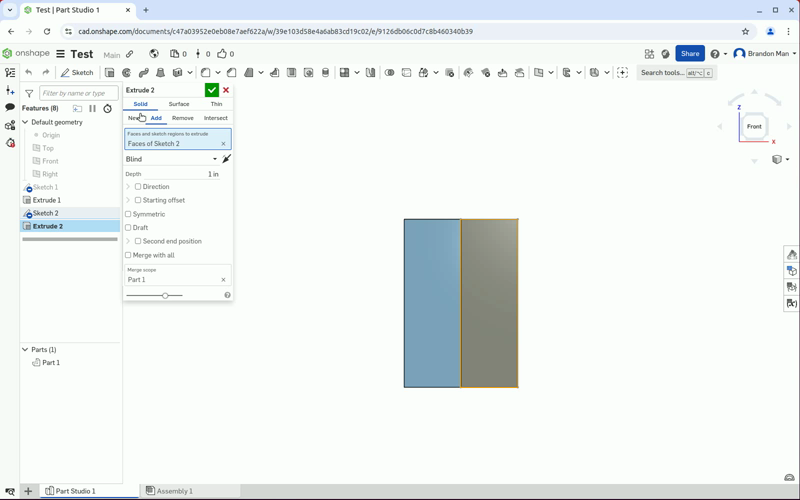
mouse_move(137, 120)
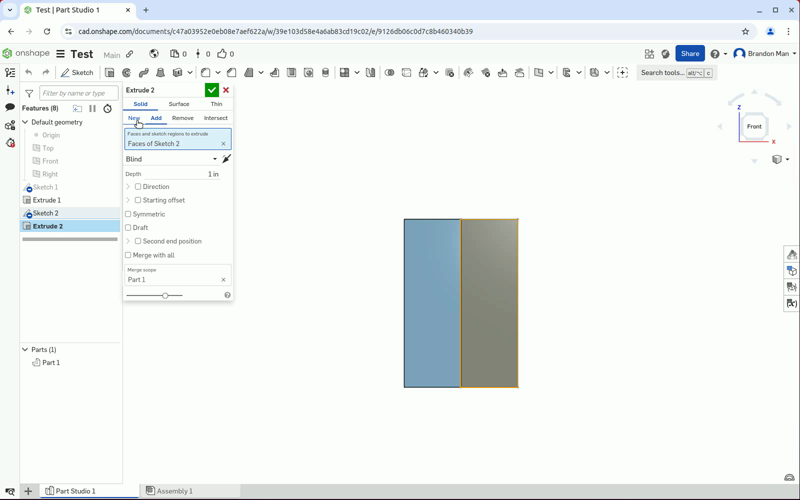
click(137, 120)
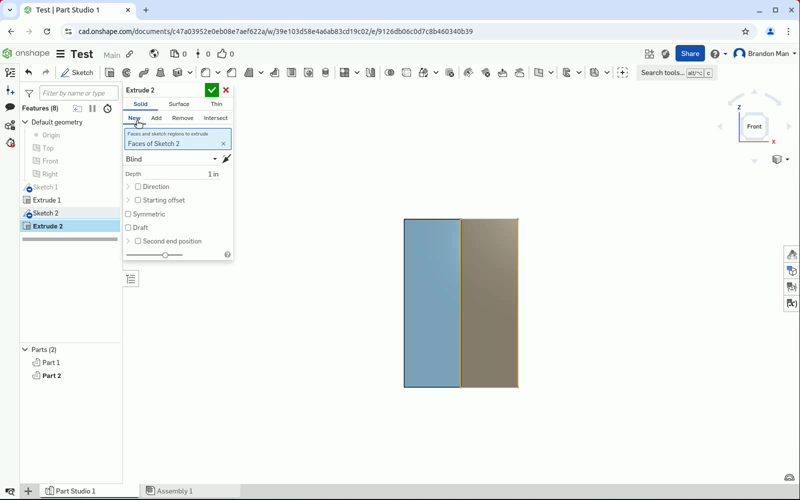
key(tab, 4)
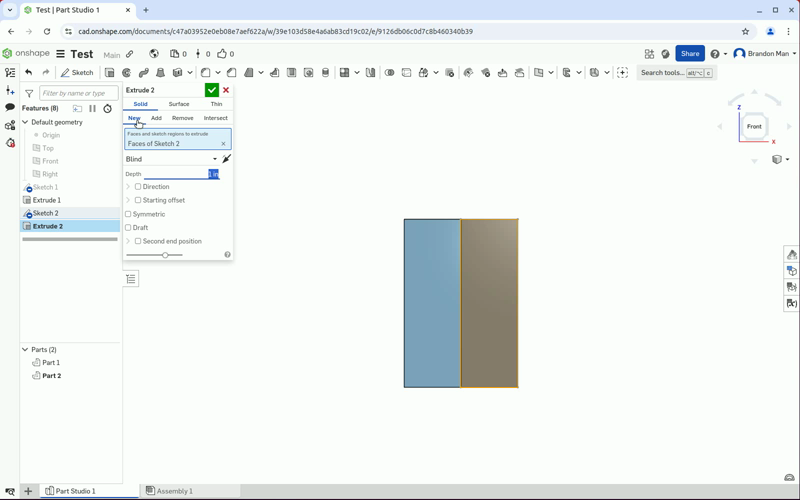
text(23.108)
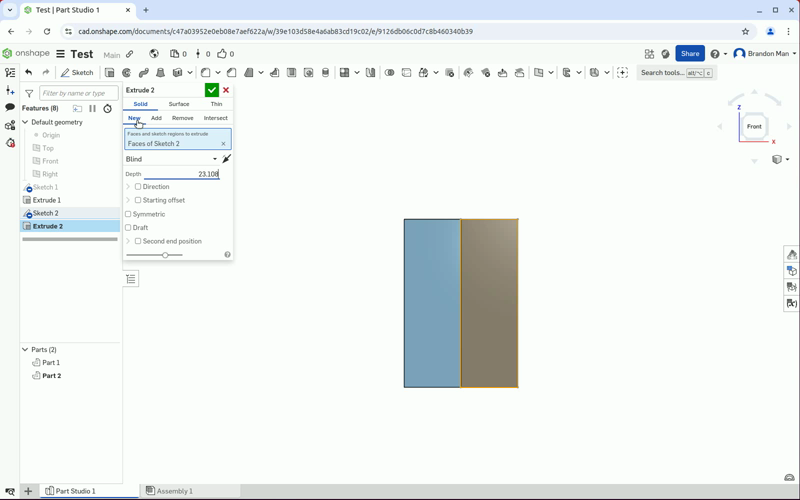
key(enter)
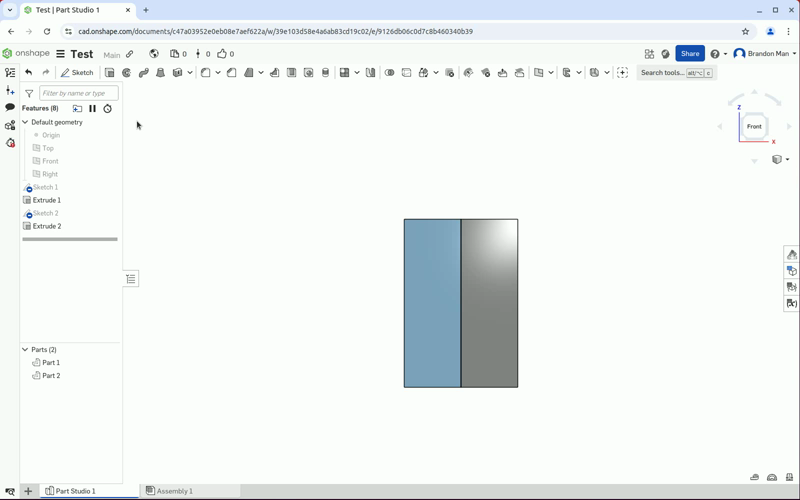
key(shift+h)
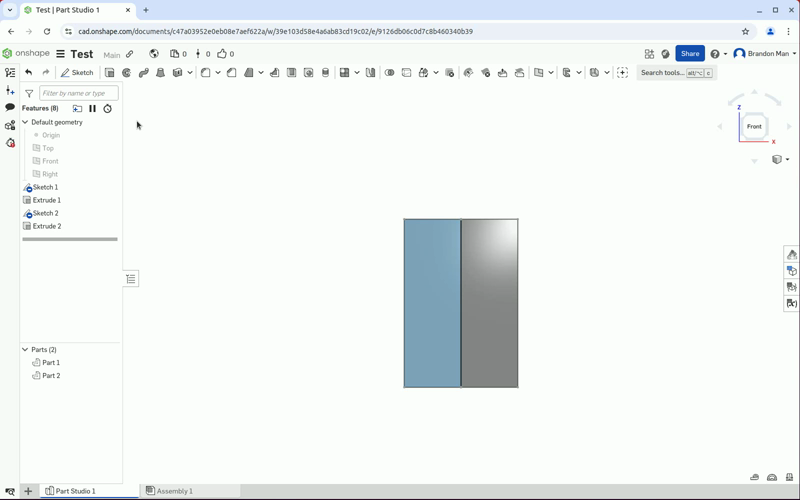
key(shift+h)
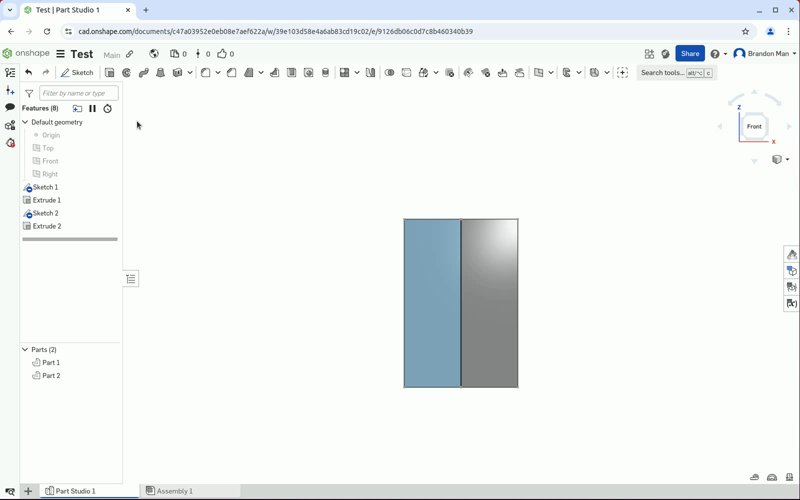
key(shift+7)
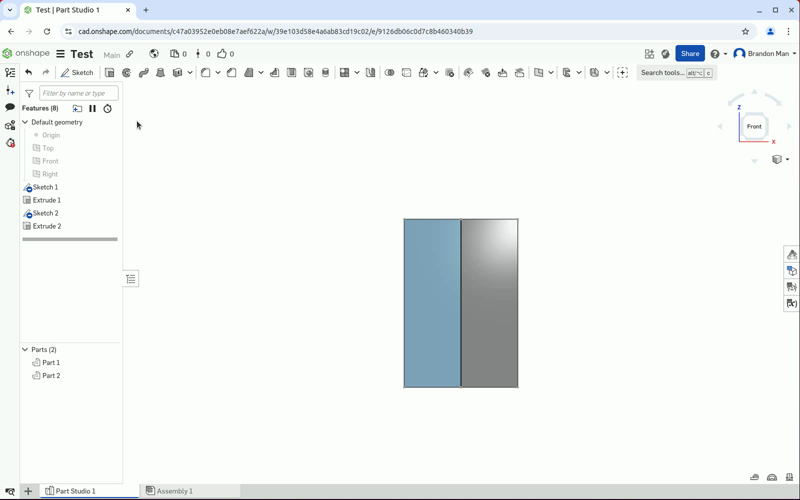
key(left, 2)
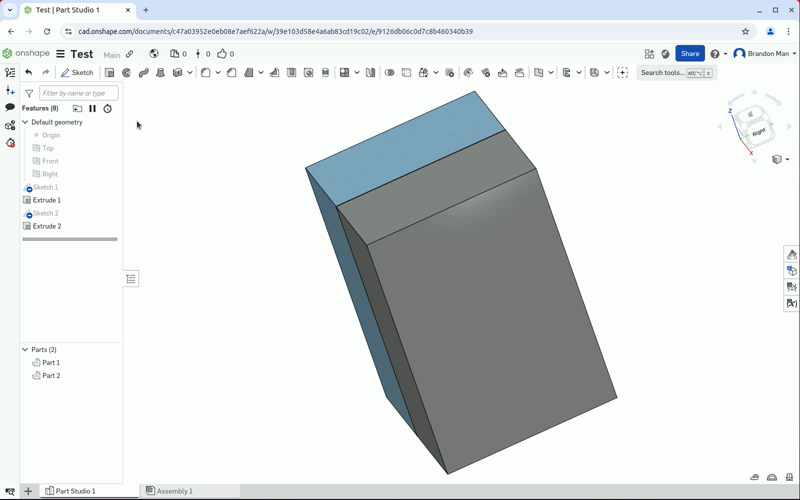
key(down, 2)
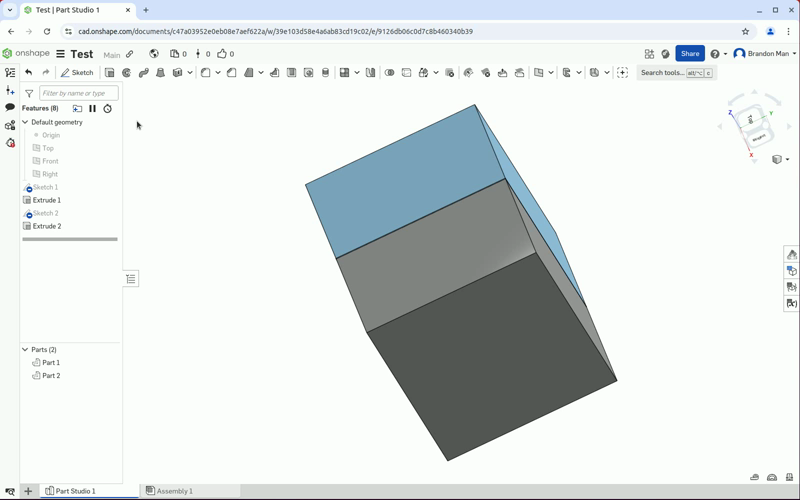
key(up, 2)
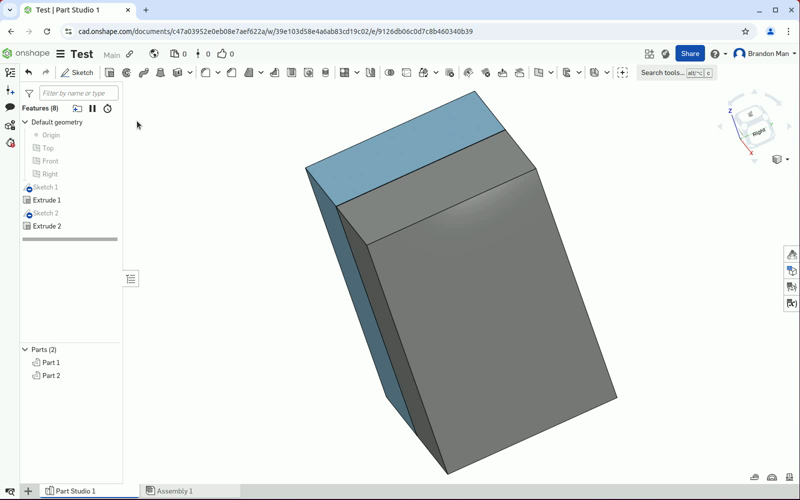
key(right, 2)
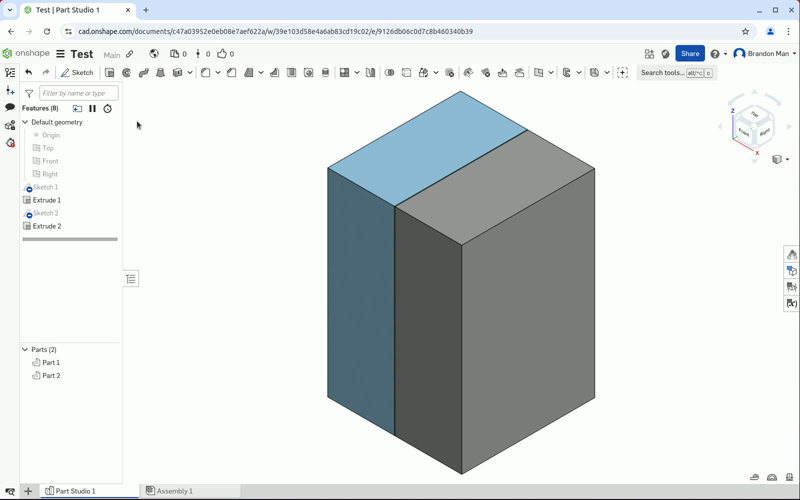
mouse_move(73, 189)
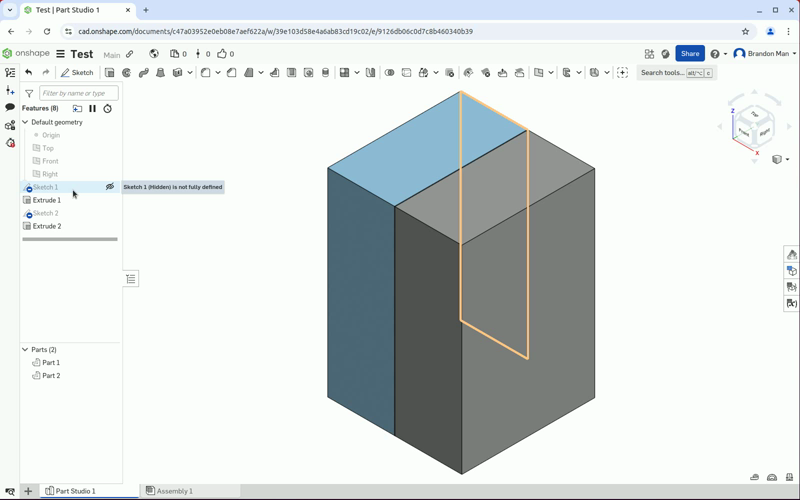
click(73, 189)